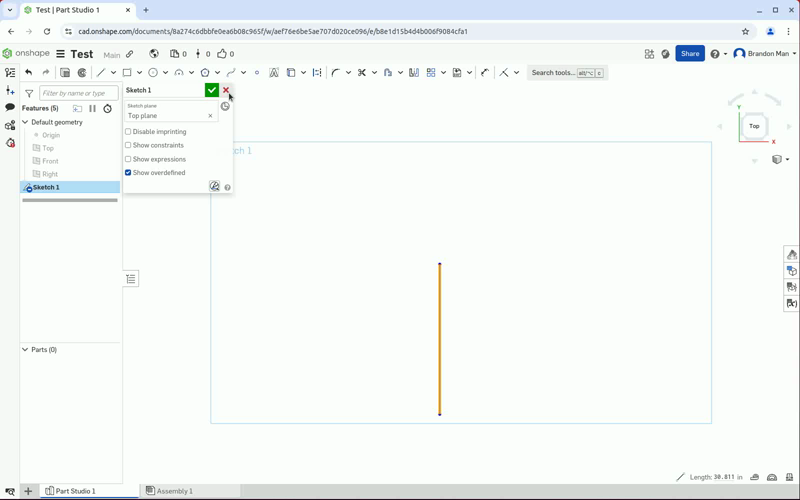
key(shift+h)
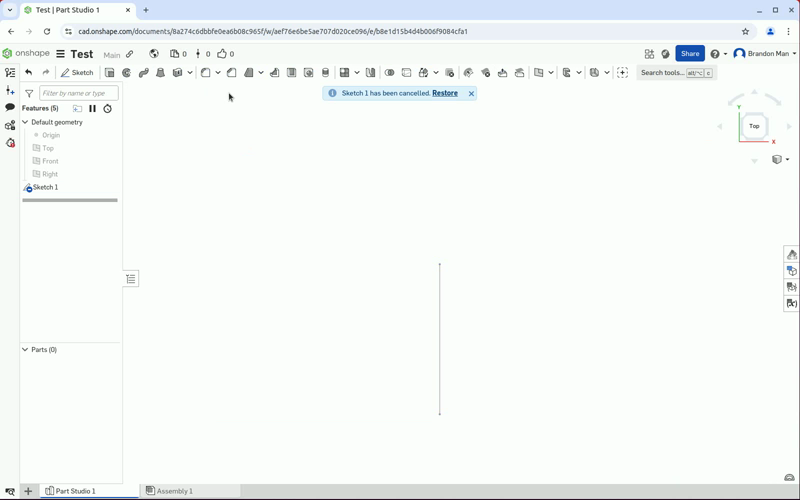
key(shift+s)
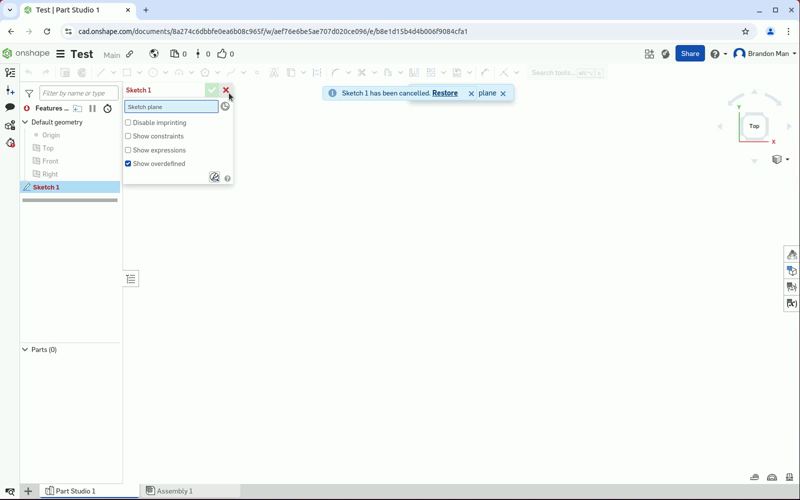
mouse_move(73, 150)
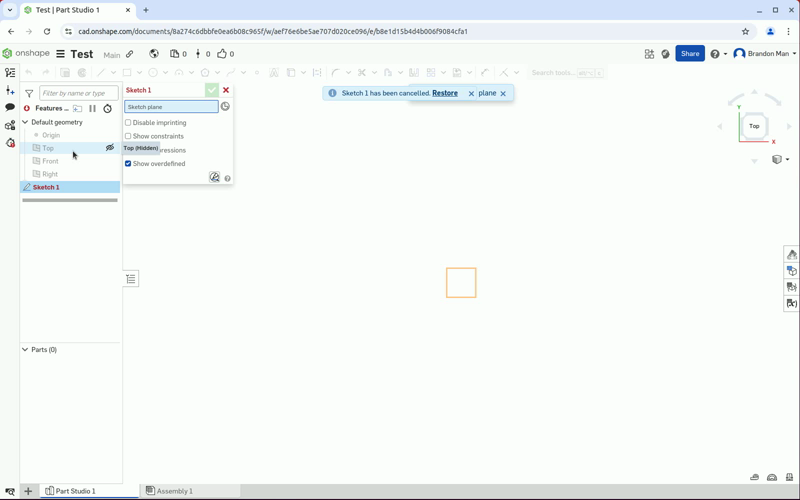
click(73, 150)
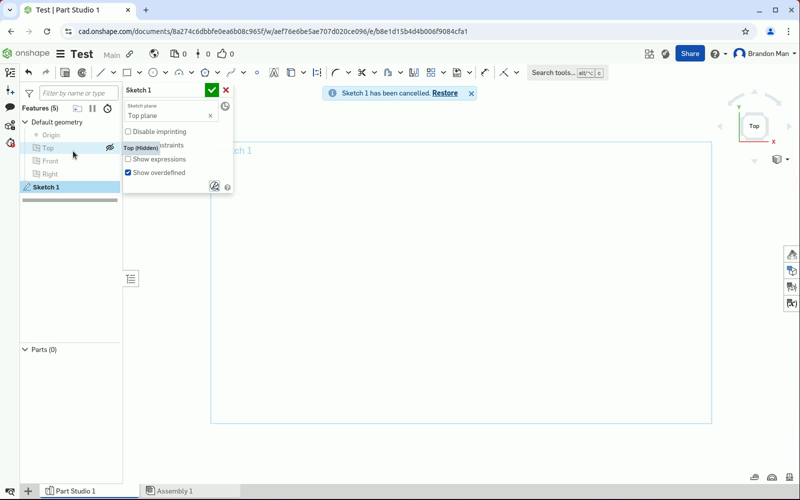
mouse_move(73, 352)
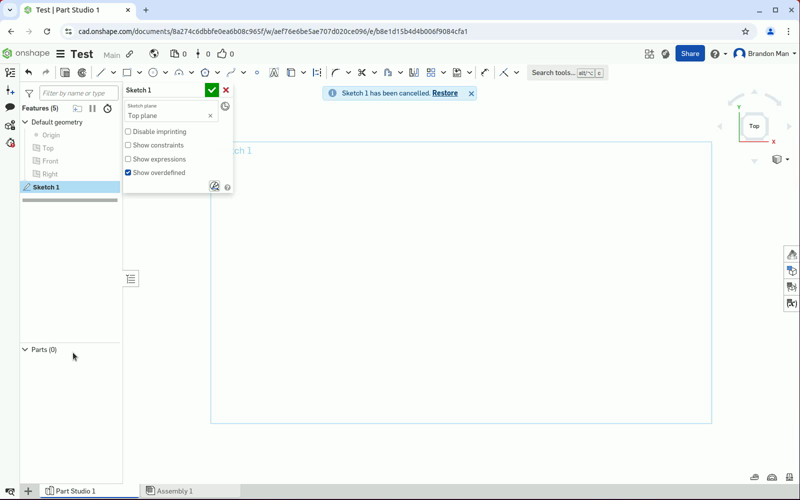
key(y)
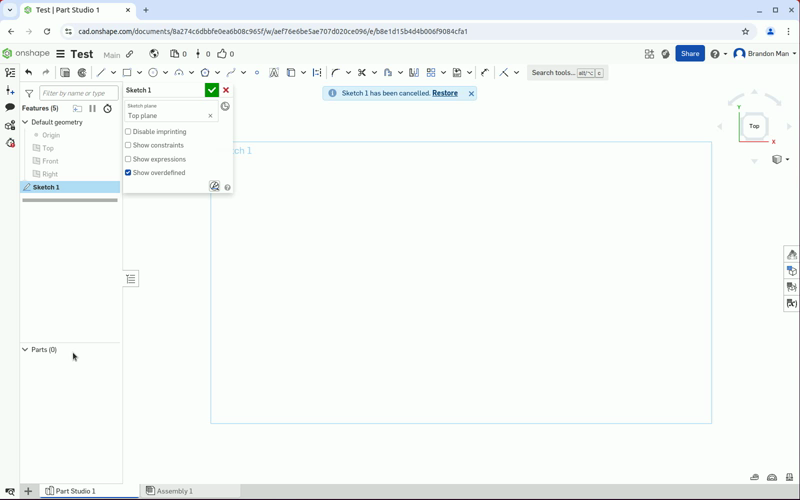
key(l)
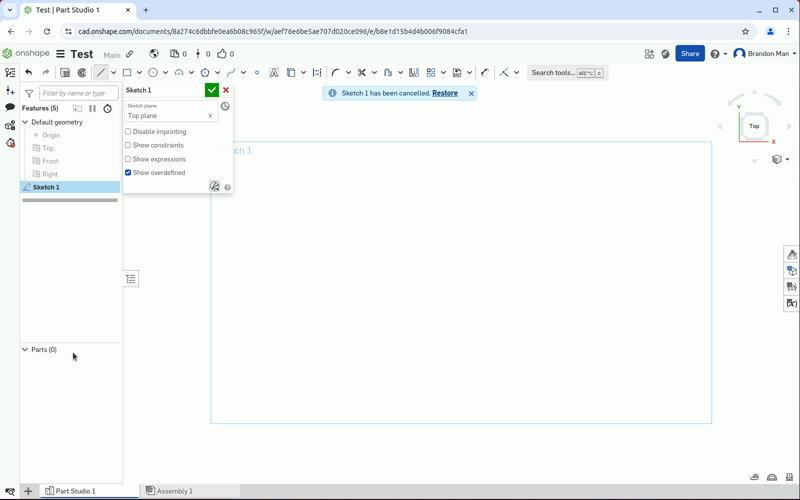
key_down(shift)
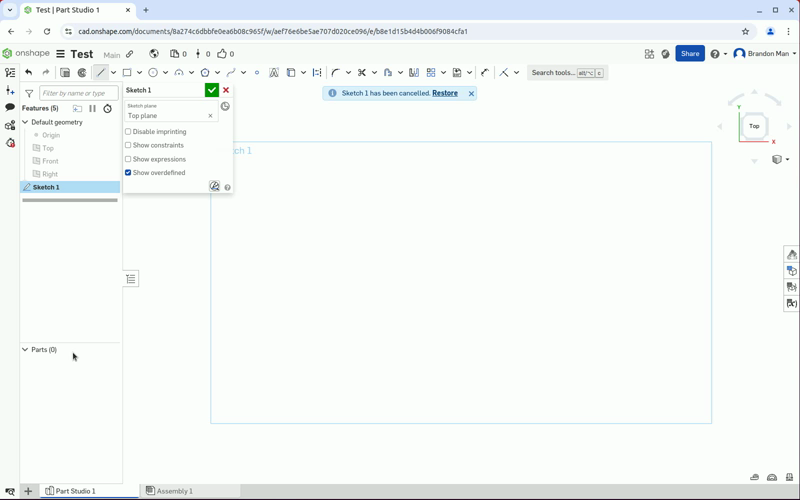
mouse_move(460, 282)
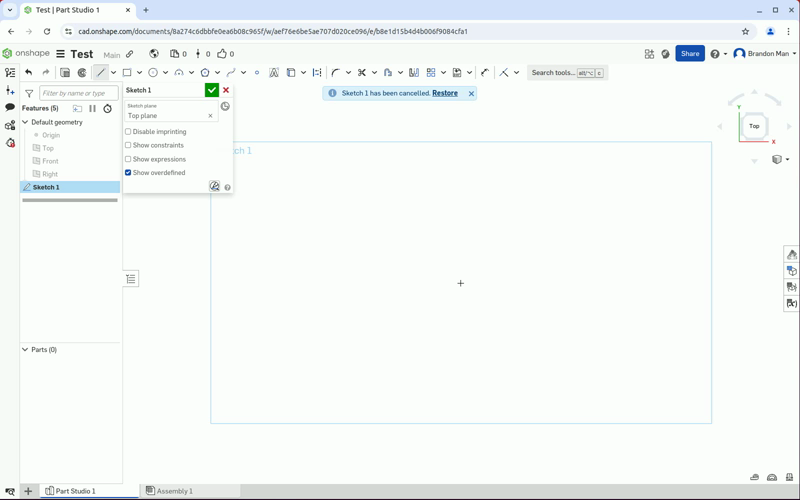
click(460, 282)
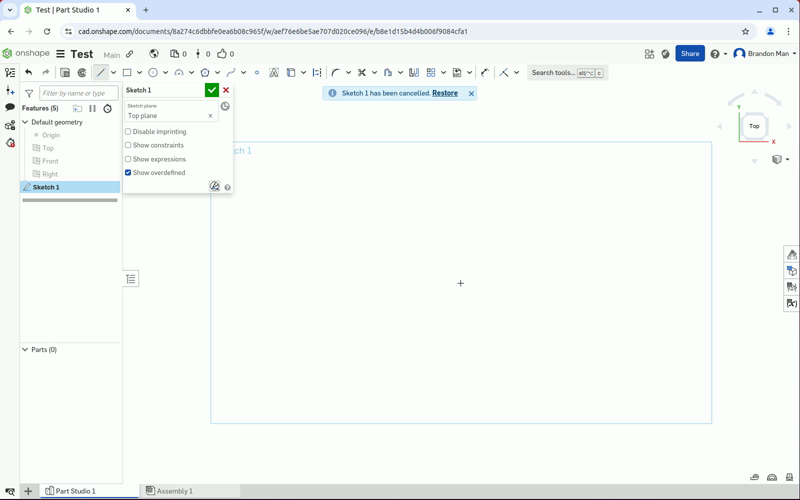
key_up(shift)
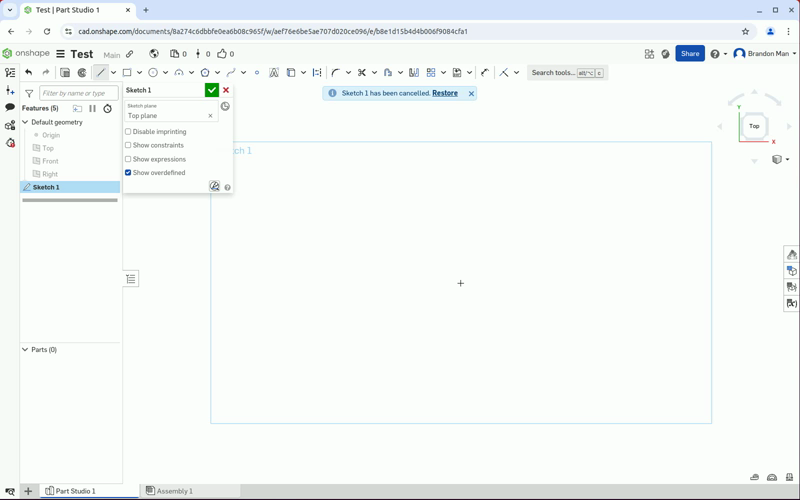
key_down(shift)
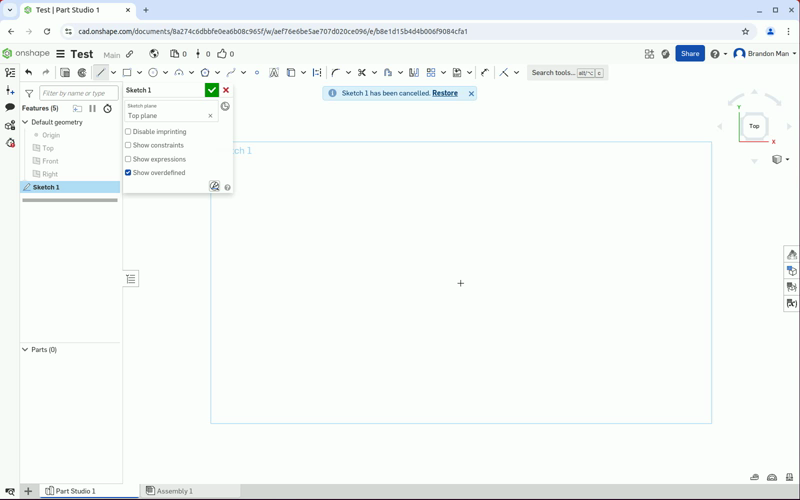
mouse_move(490, 282)
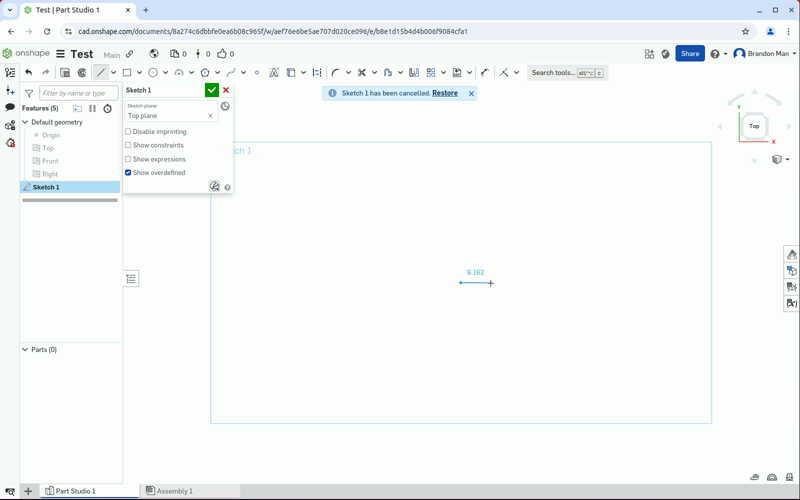
mouse_move(517, 282)
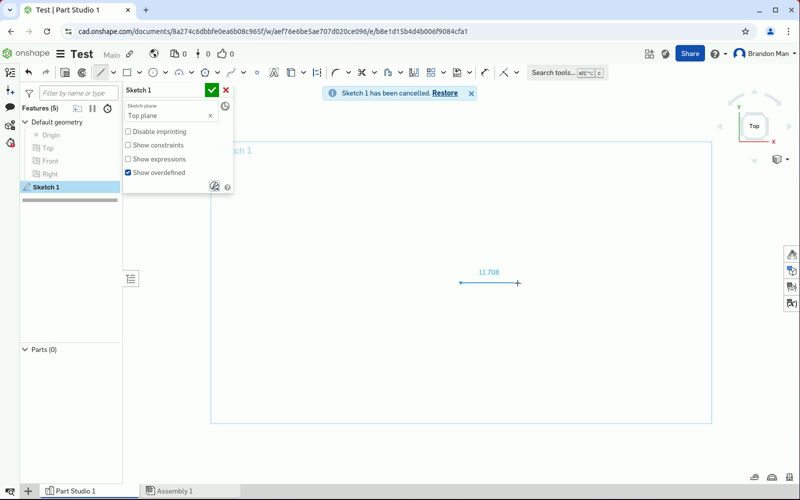
click(517, 282)
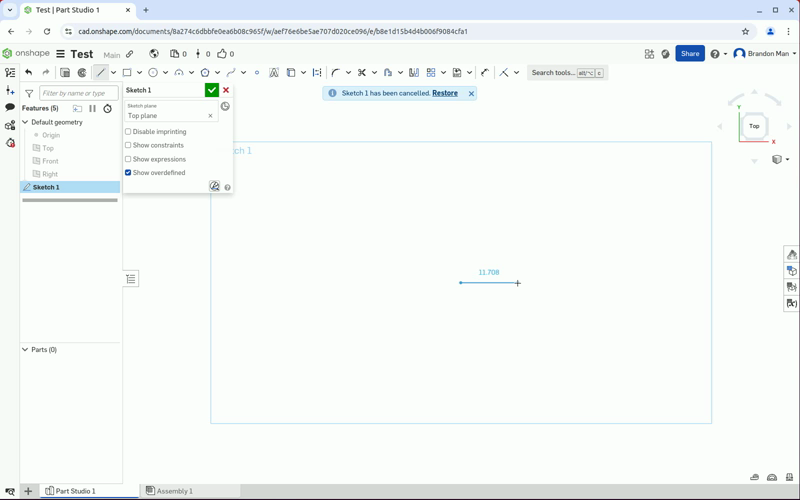
key_up(shift)
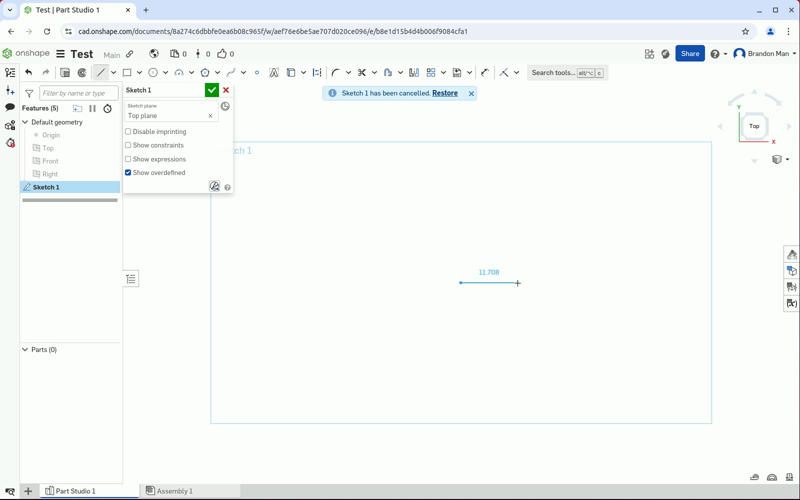
key_down(shift)
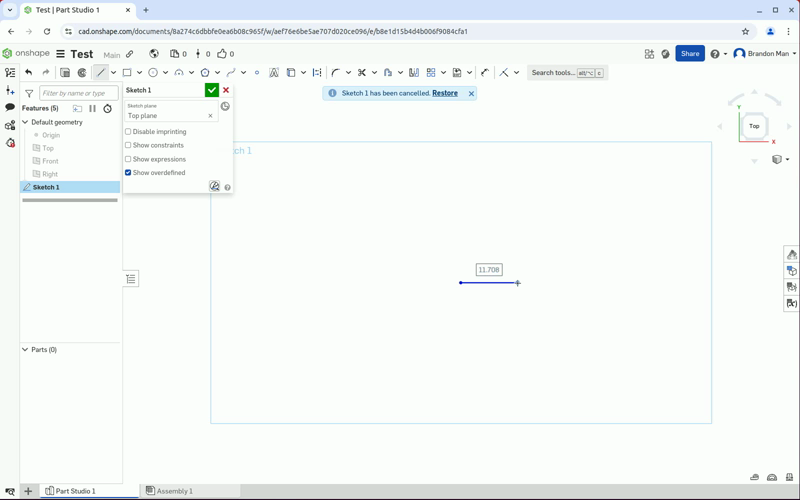
mouse_move(547, 282)
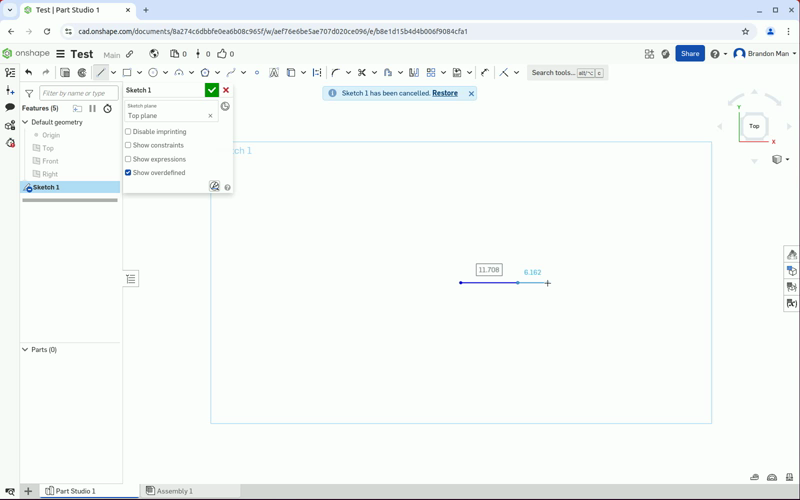
mouse_move(517, 245)
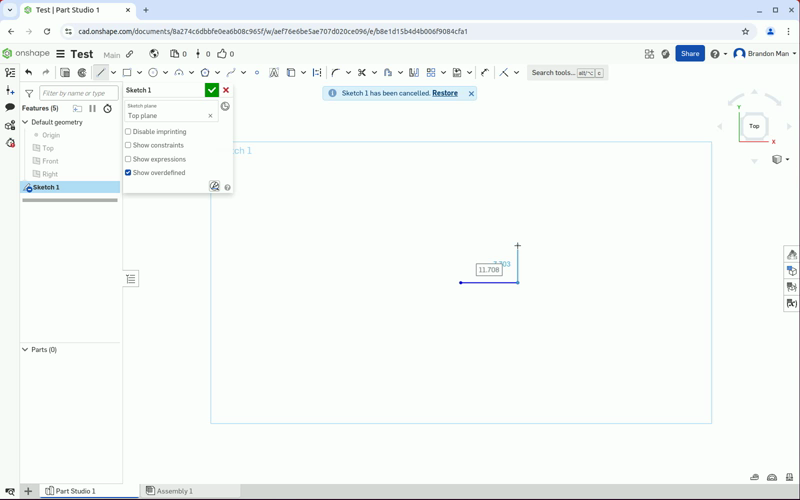
click(517, 245)
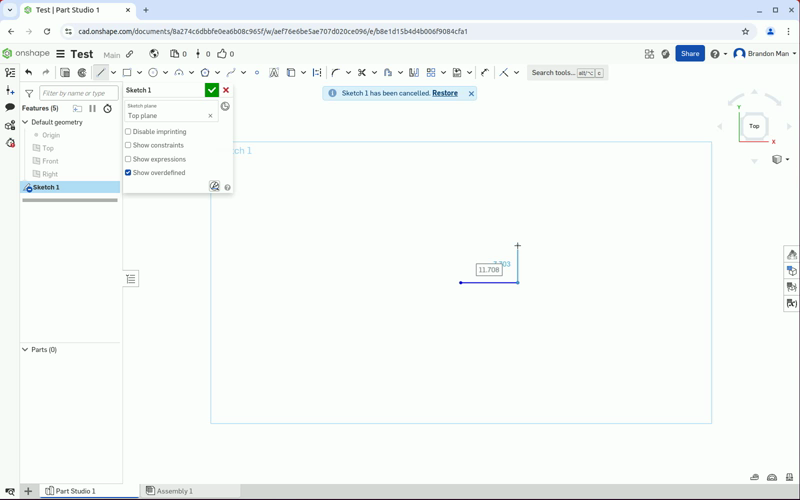
key_up(shift)
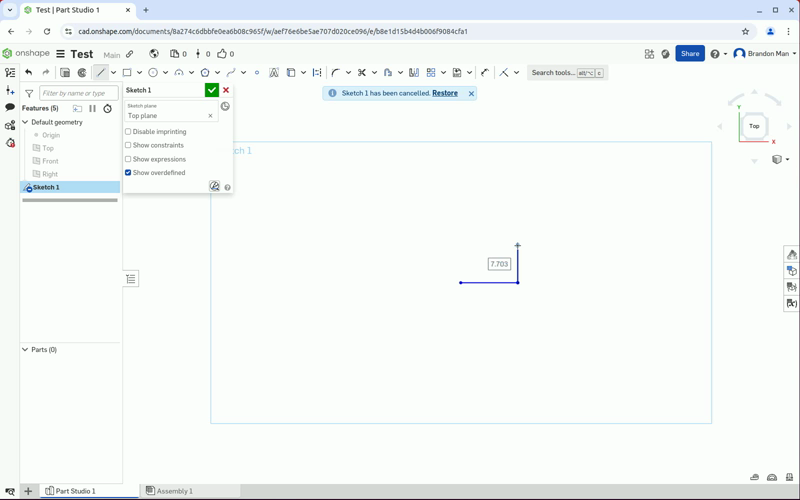
key_down(shift)
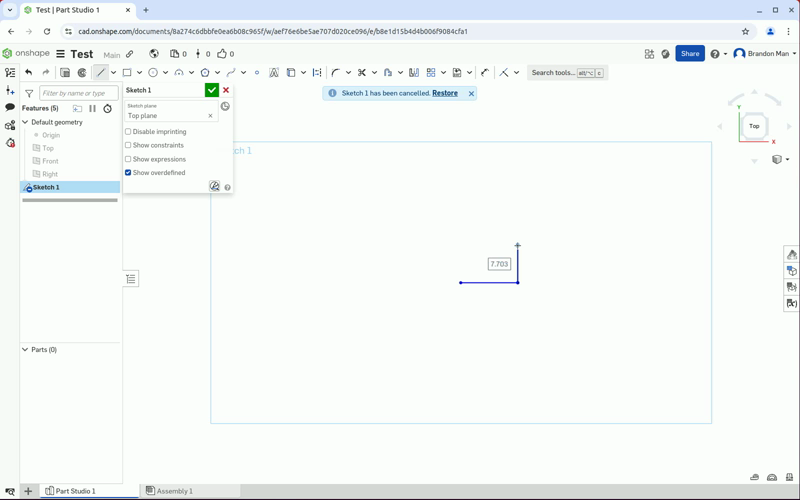
mouse_move(547, 245)
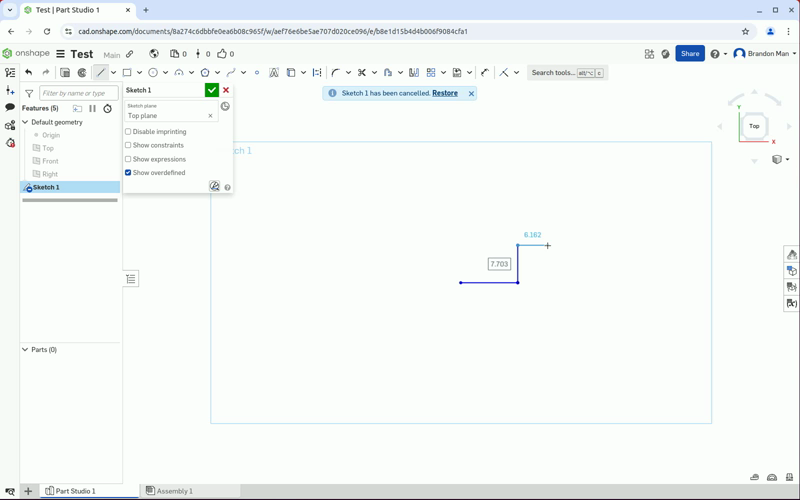
mouse_move(460, 245)
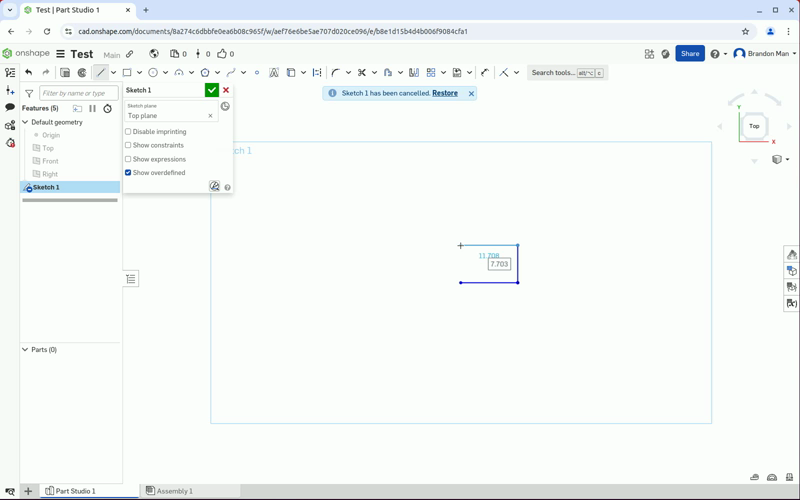
click(460, 245)
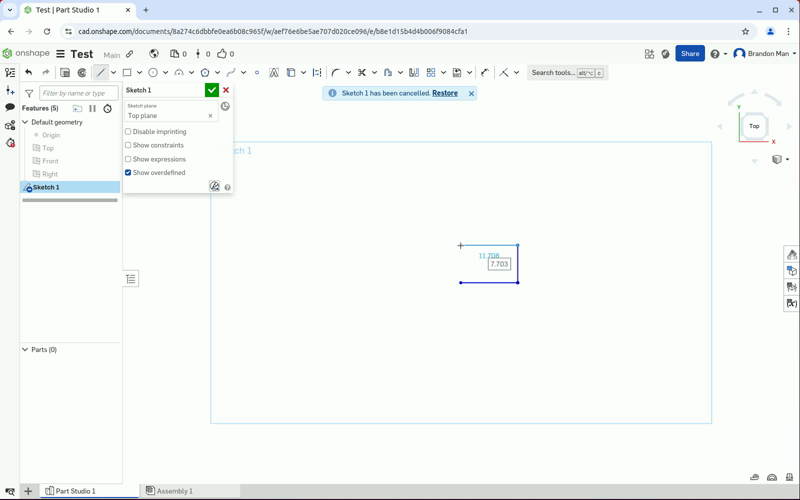
key_up(shift)
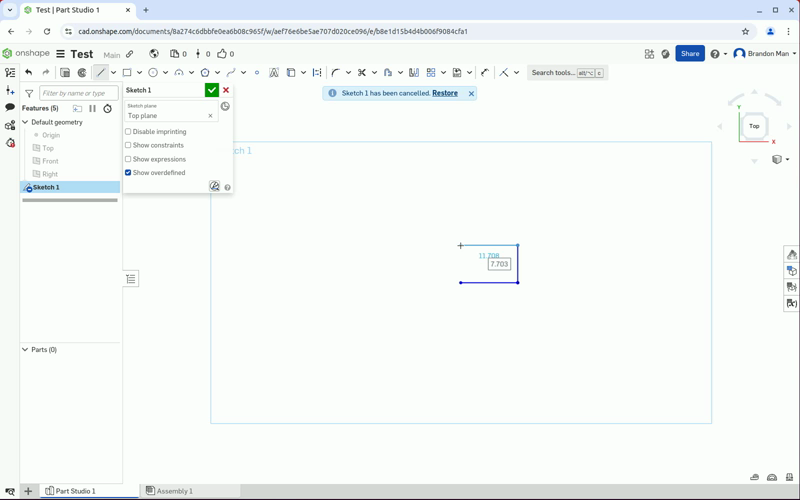
mouse_move(490, 245)
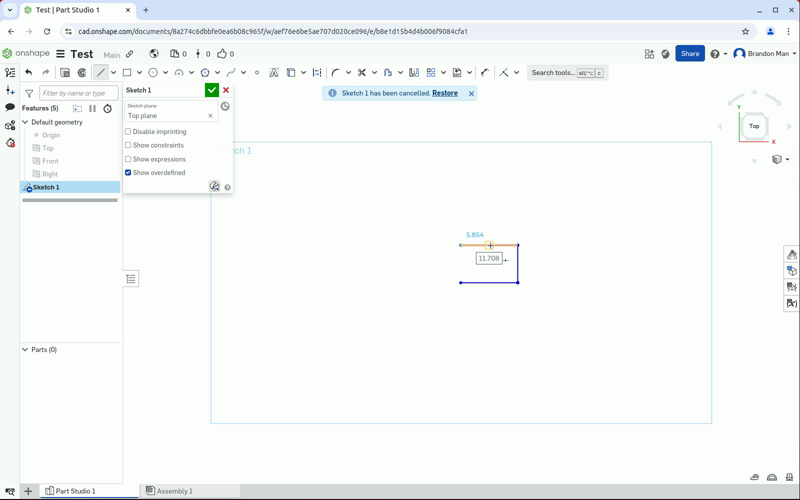
key_down(shift)
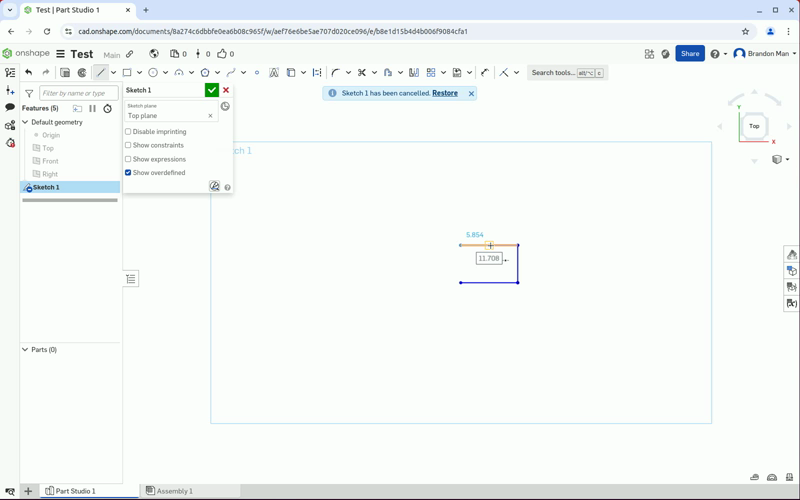
mouse_move(460, 282)
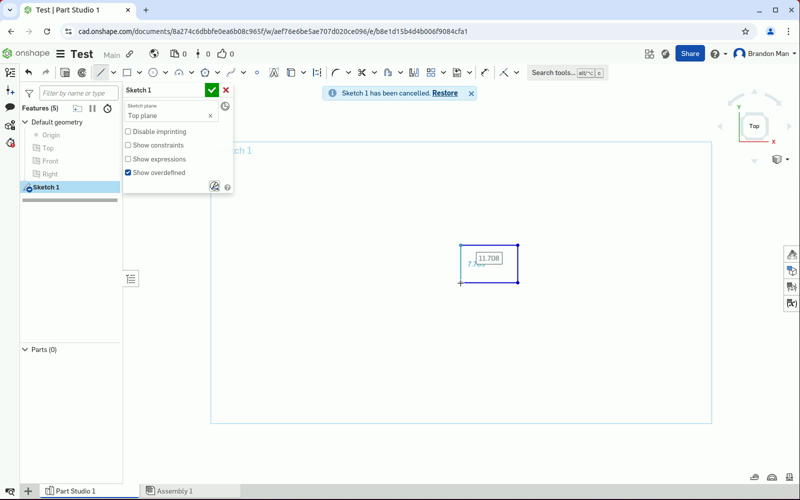
key_up(shift)
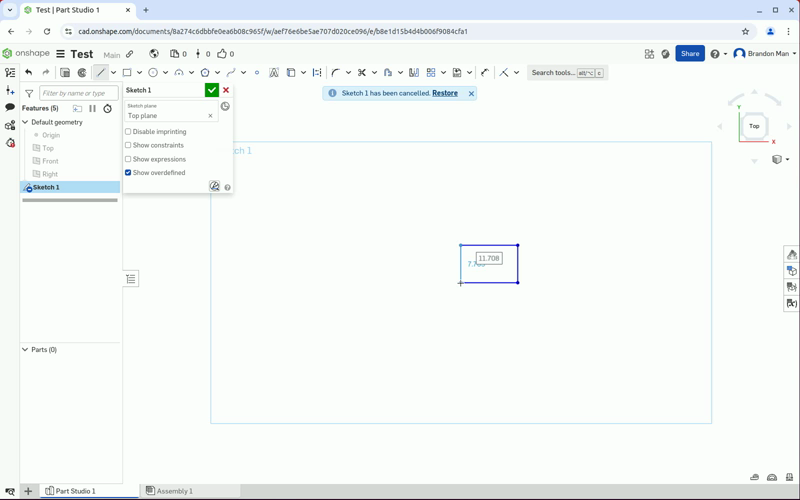
click(460, 282)
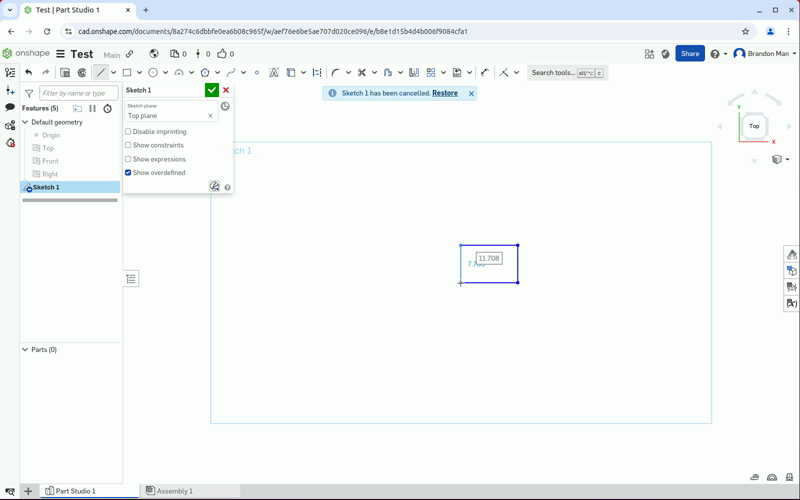
key(esc)
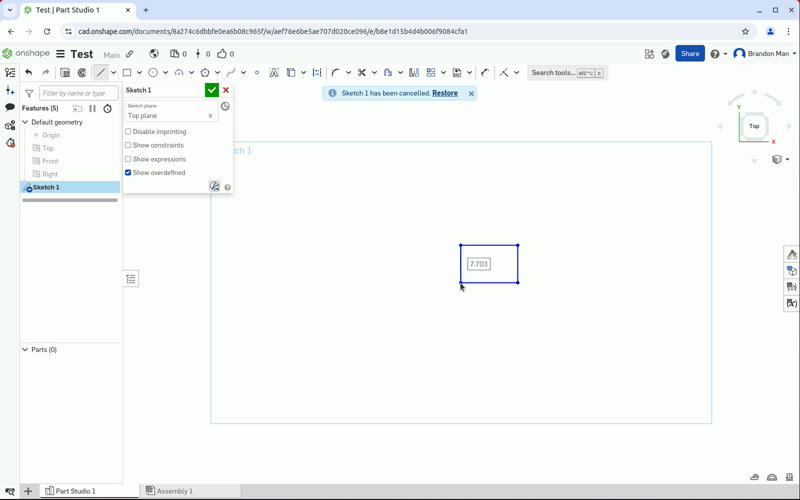
mouse_move(485, 271)
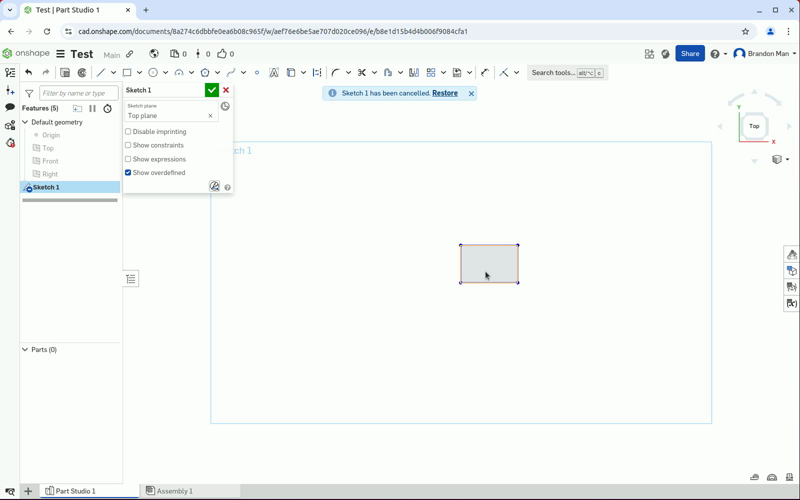
click(485, 271)
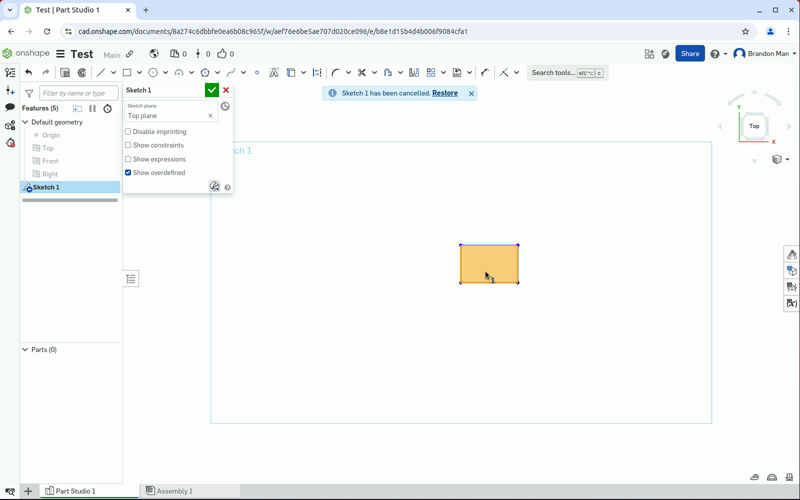
mouse_move(73, 352)
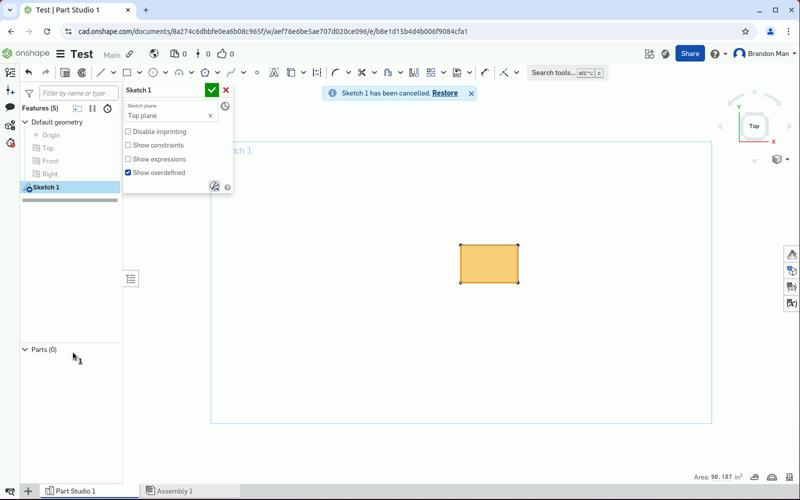
key(shift+y)
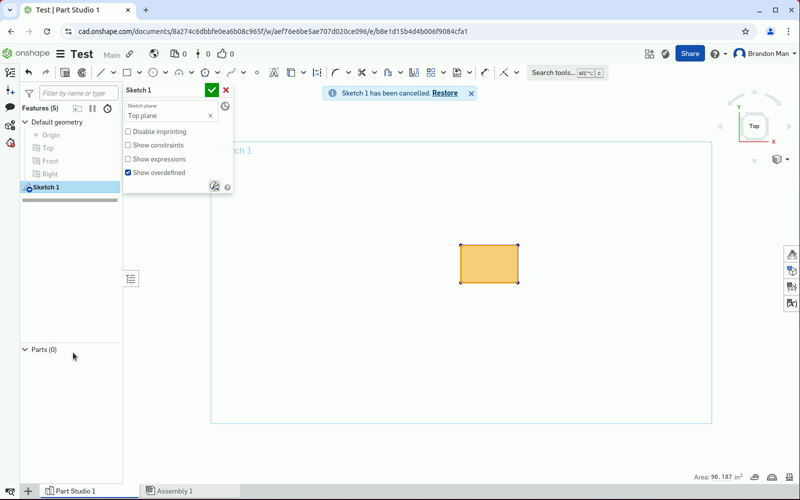
key(shift+e)
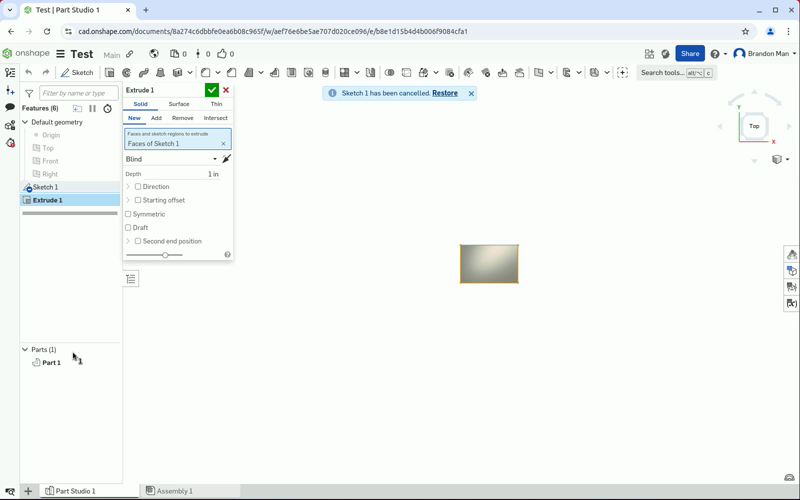
mouse_move(143, 106)
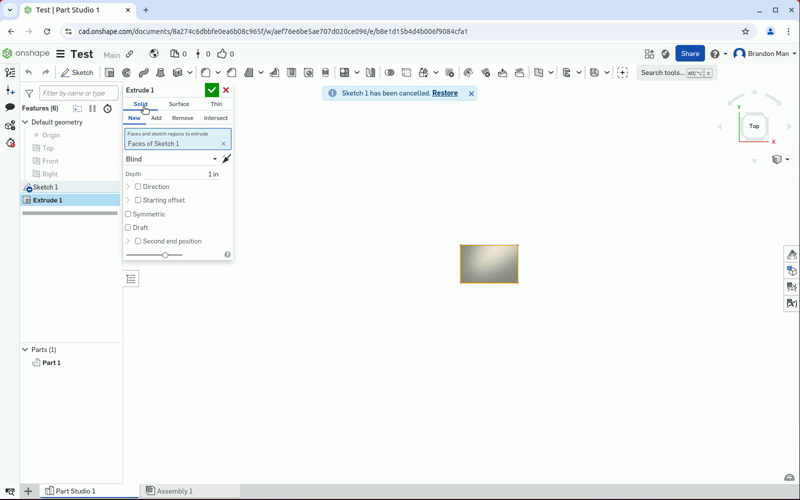
click(143, 106)
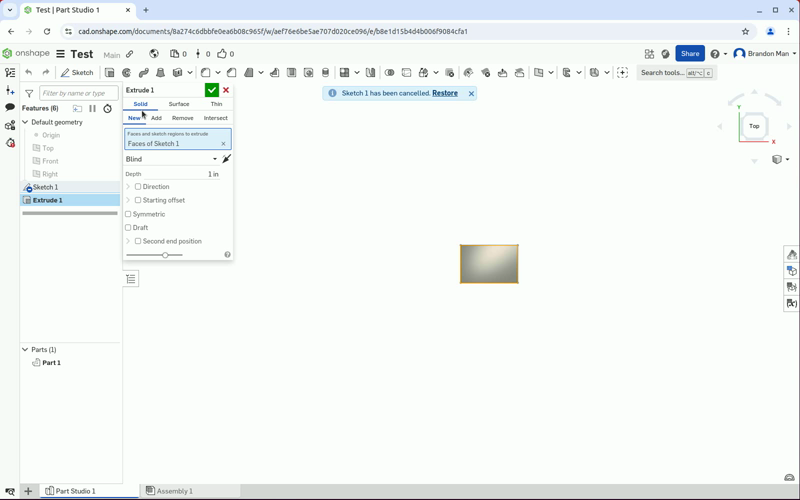
mouse_move(137, 120)
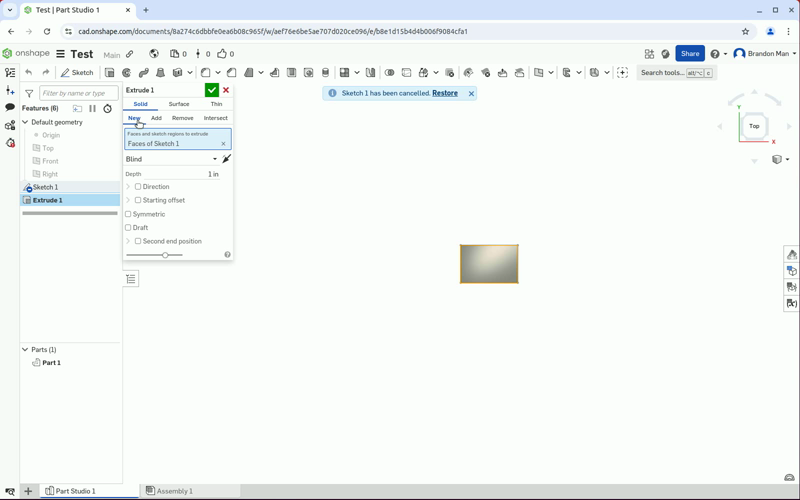
click(137, 120)
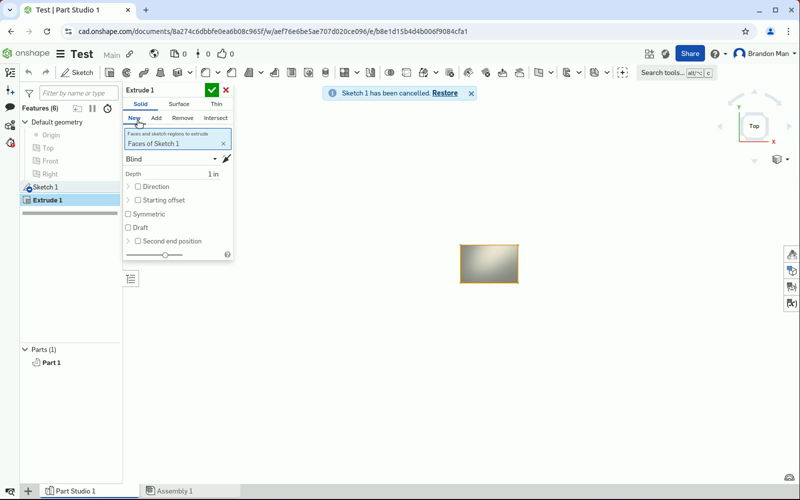
key(tab, 4)
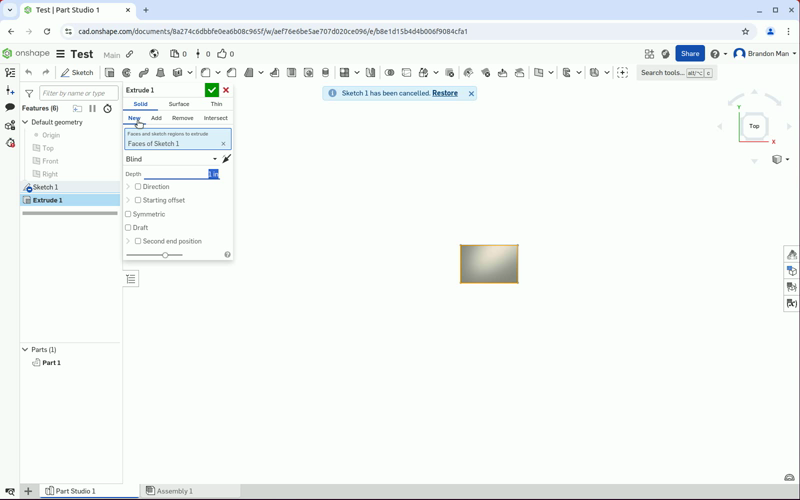
text(13.48)
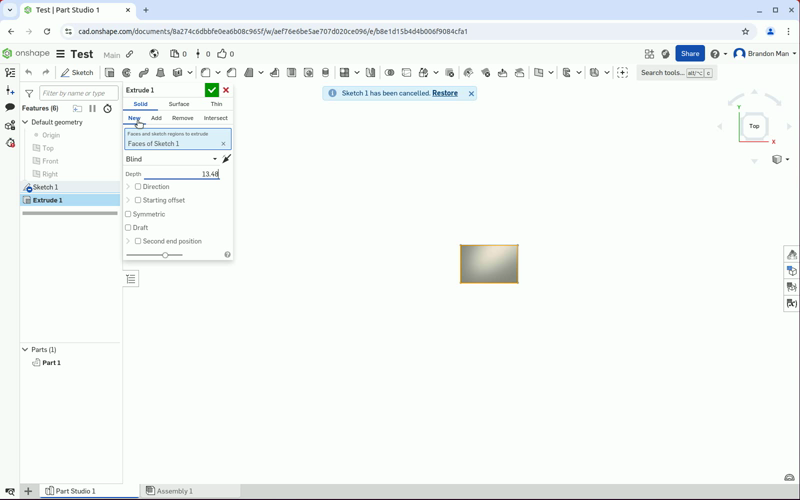
key(enter)
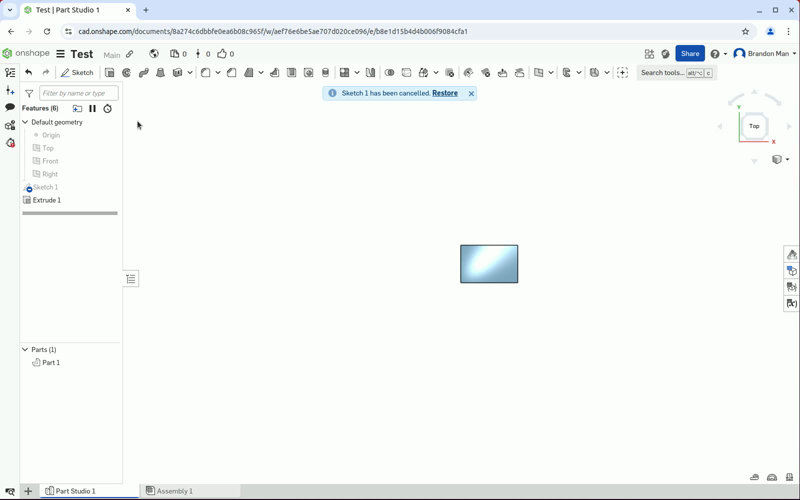
key(shift+h)
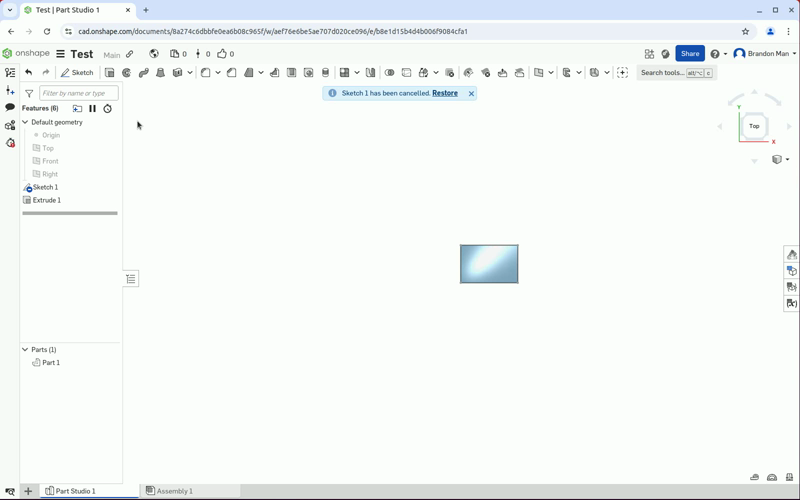
key(shift+h)
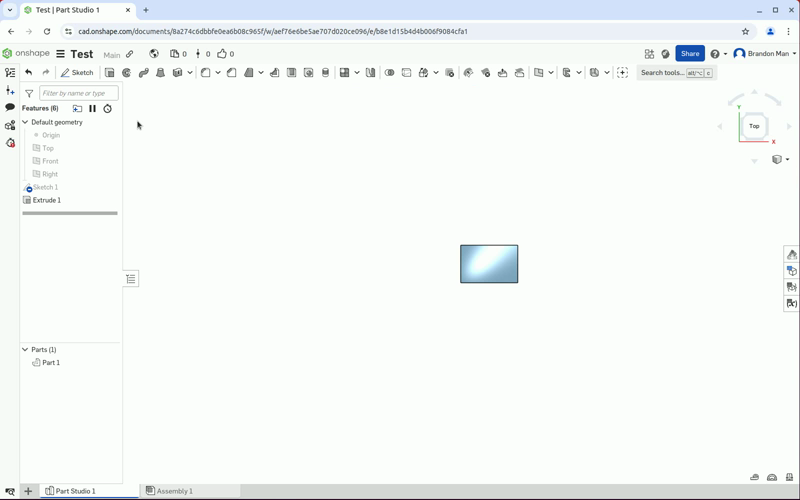
mouse_move(73, 189)
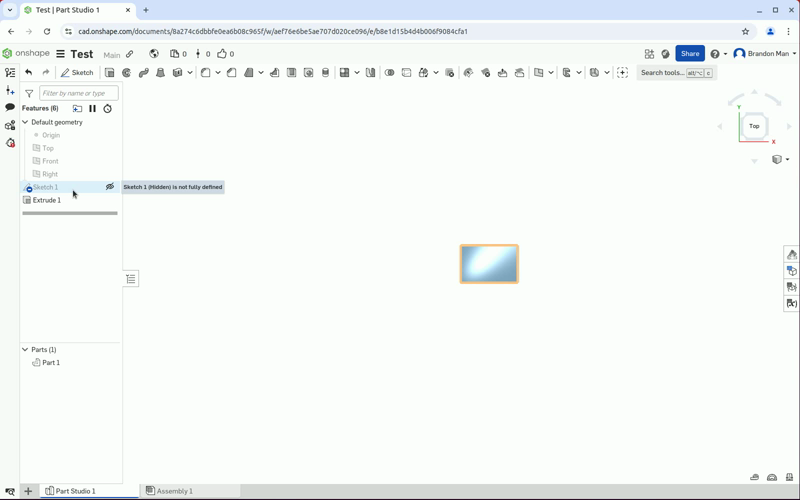
click(73, 189)
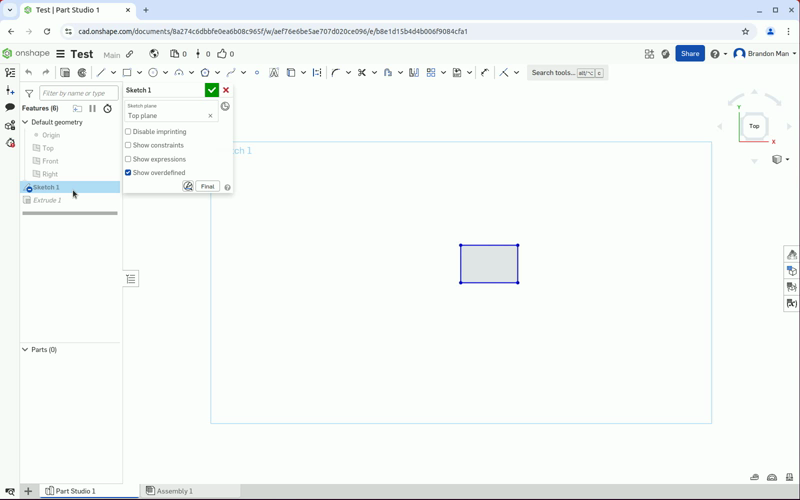
mouse_move(229, 92)
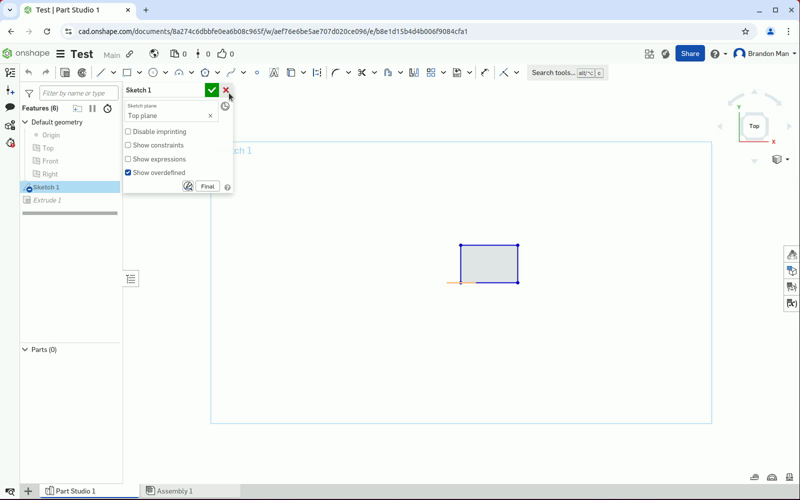
click(229, 92)
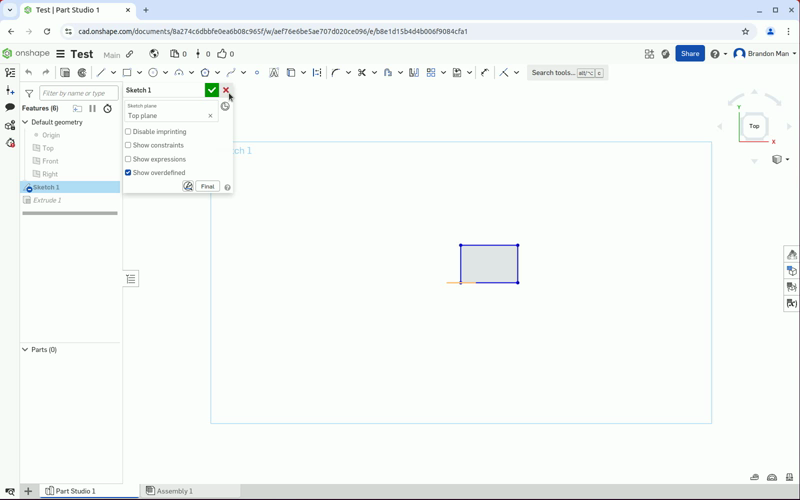
key(shift+s)
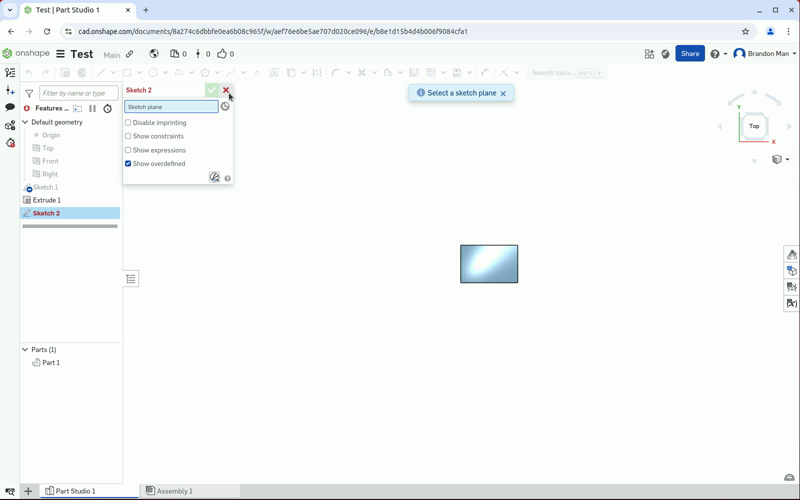
mouse_move(73, 150)
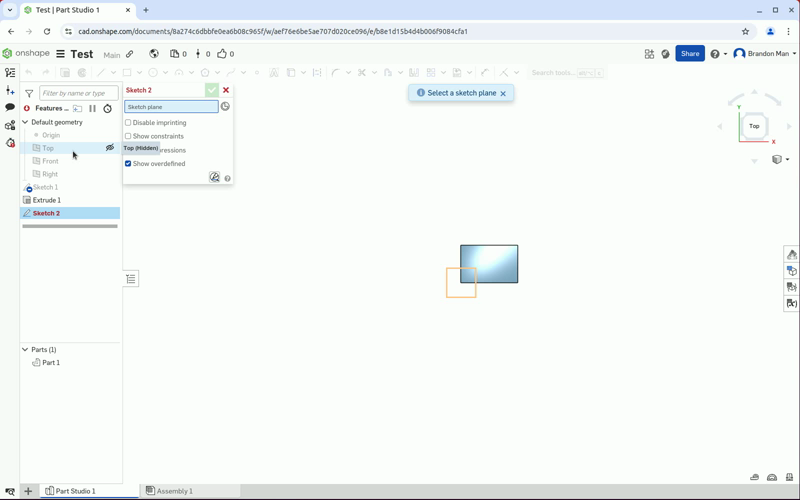
click(73, 150)
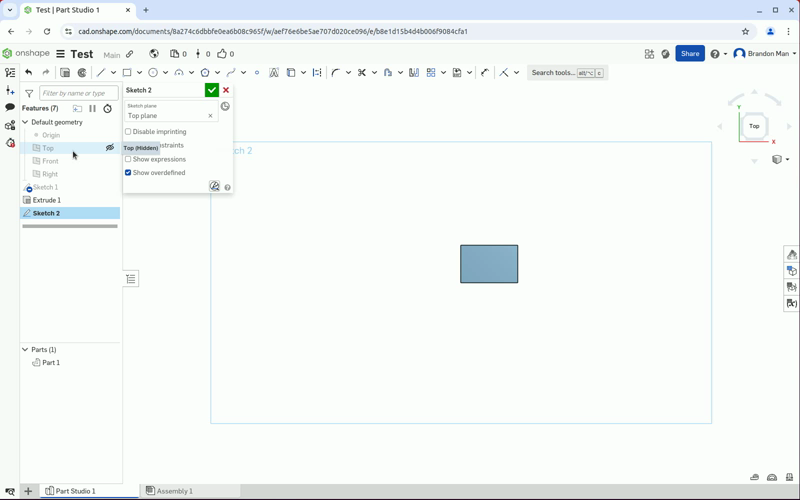
mouse_move(73, 352)
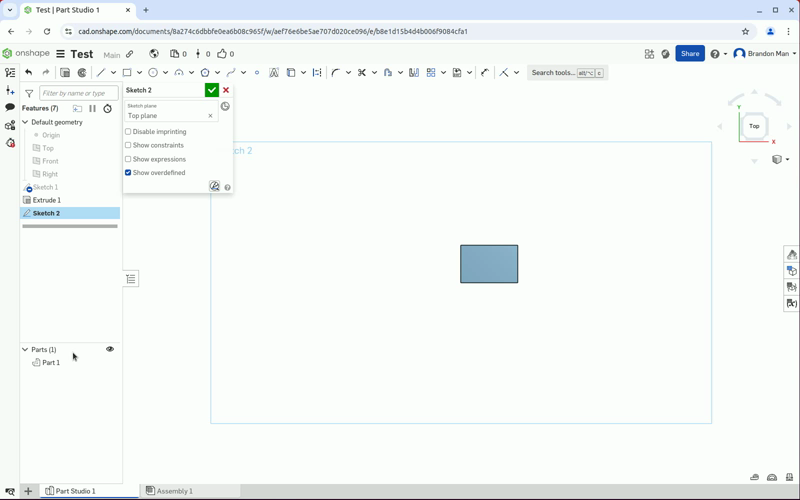
key(y)
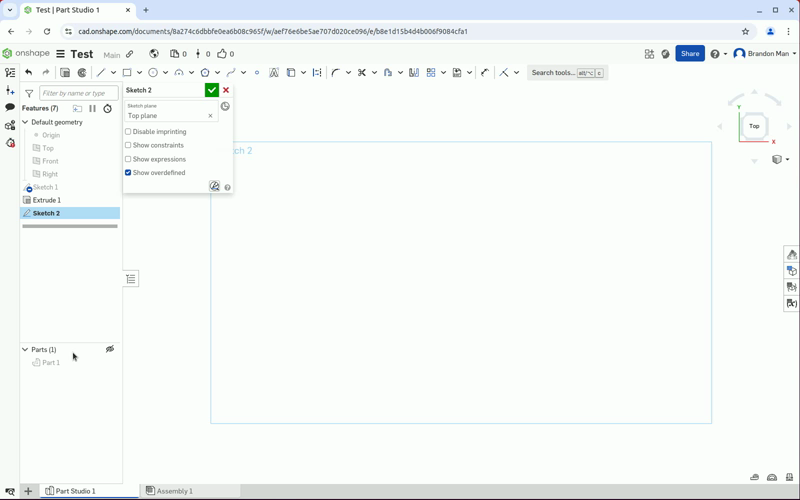
key(l)
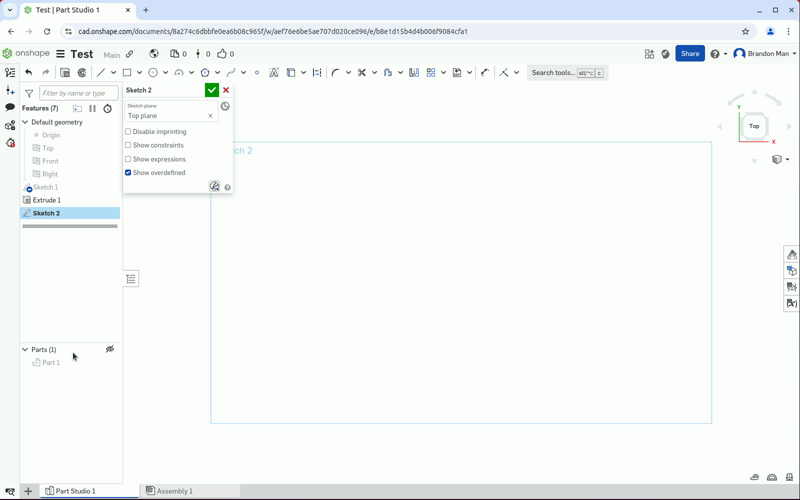
key_down(shift)
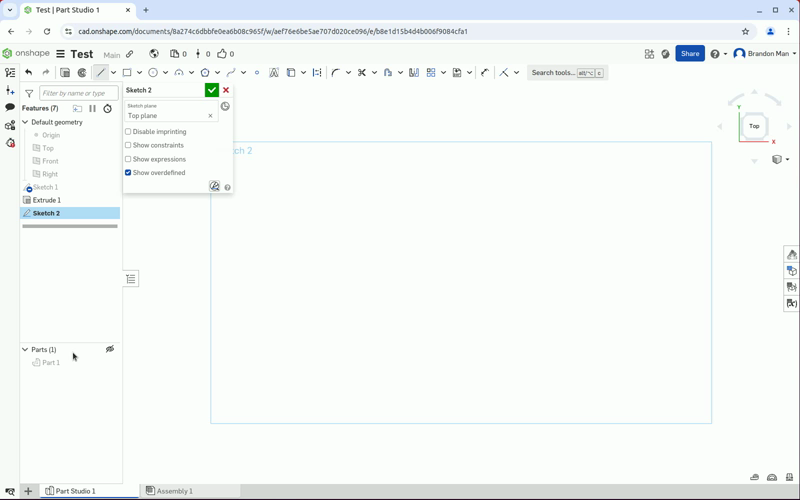
mouse_move(516, 282)
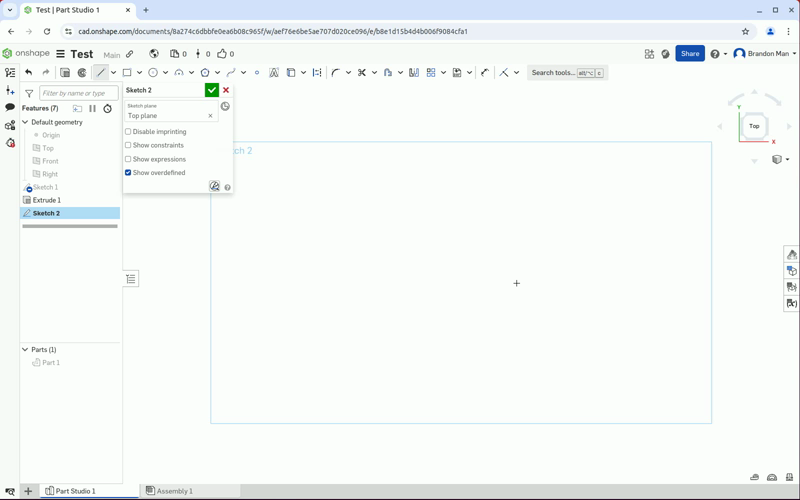
click(516, 282)
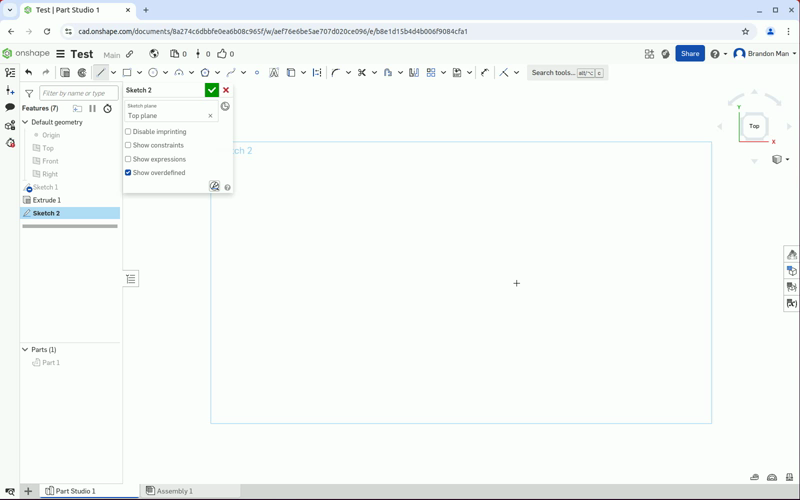
key_up(shift)
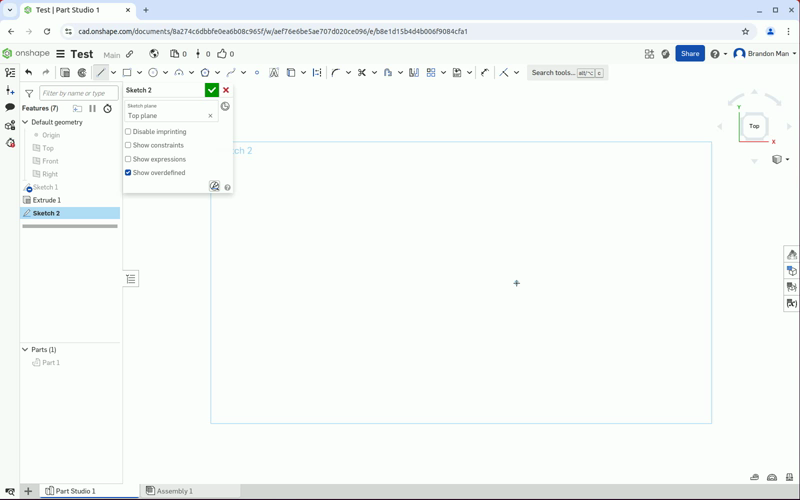
key_down(shift)
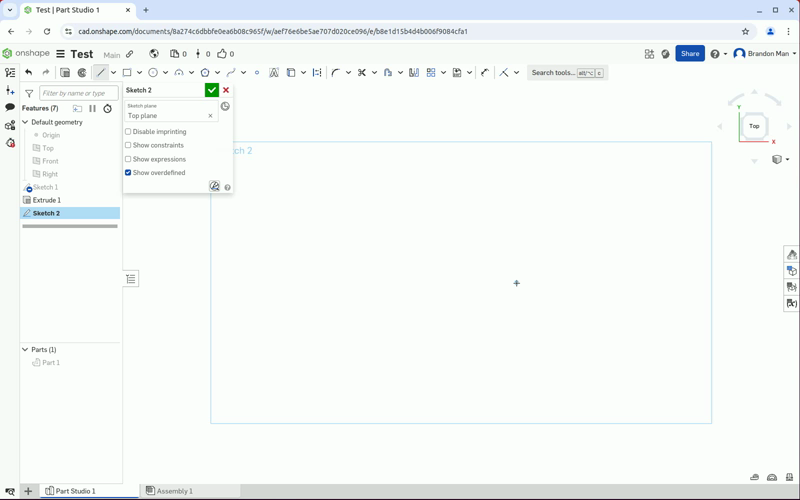
mouse_move(546, 282)
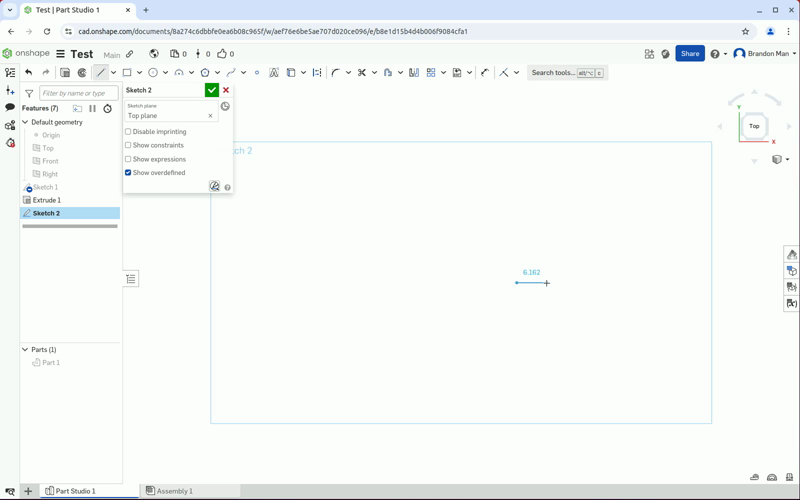
mouse_move(573, 282)
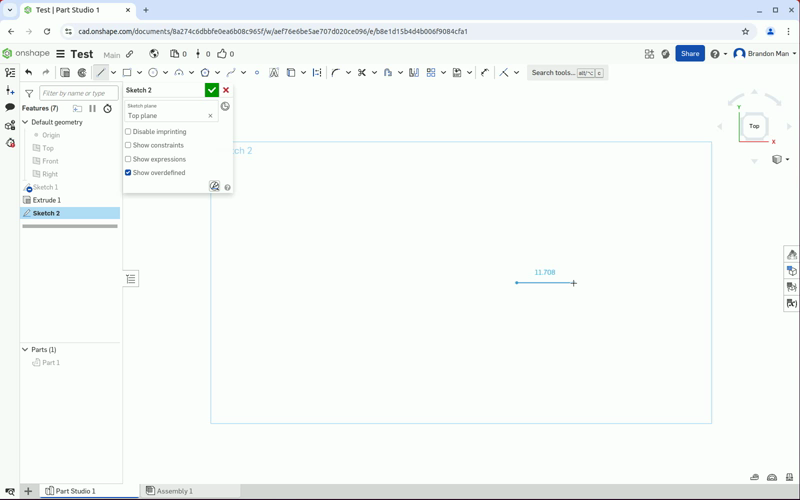
click(573, 282)
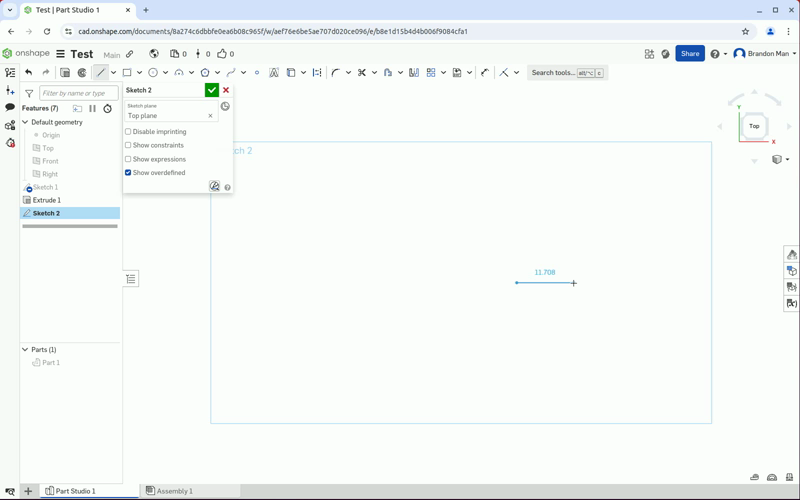
key_up(shift)
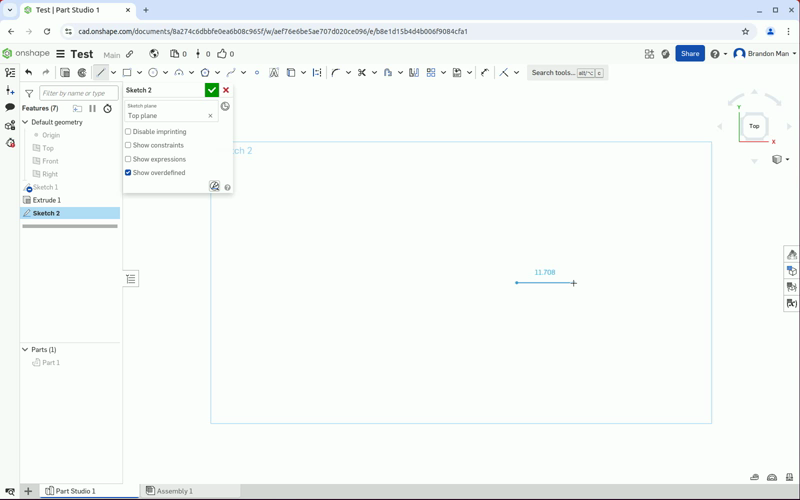
key_down(shift)
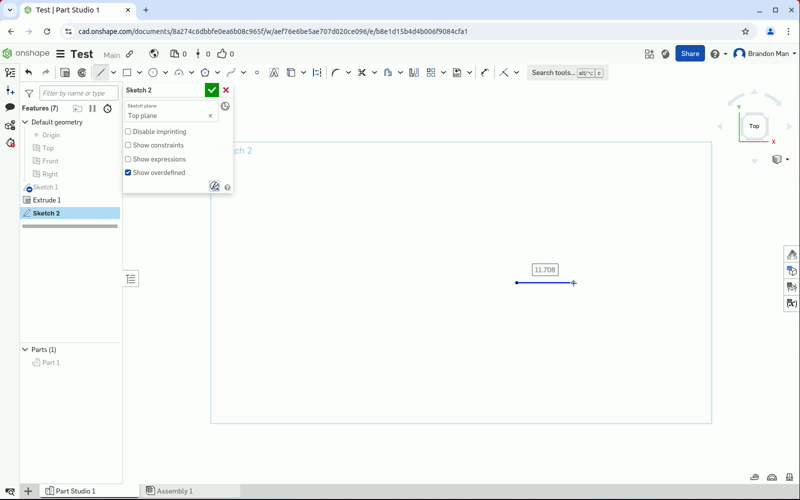
mouse_move(589, 282)
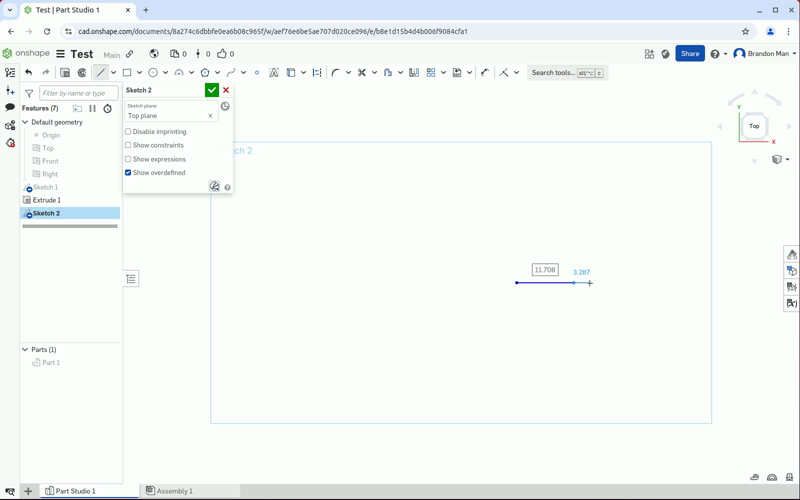
mouse_move(573, 245)
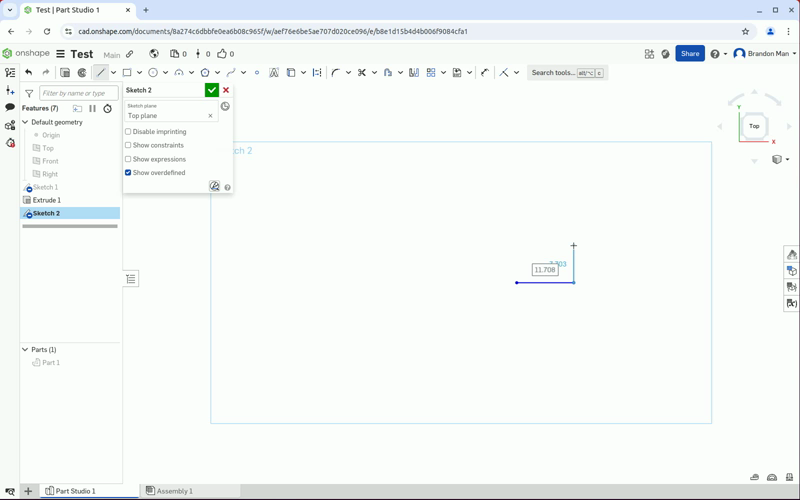
click(573, 245)
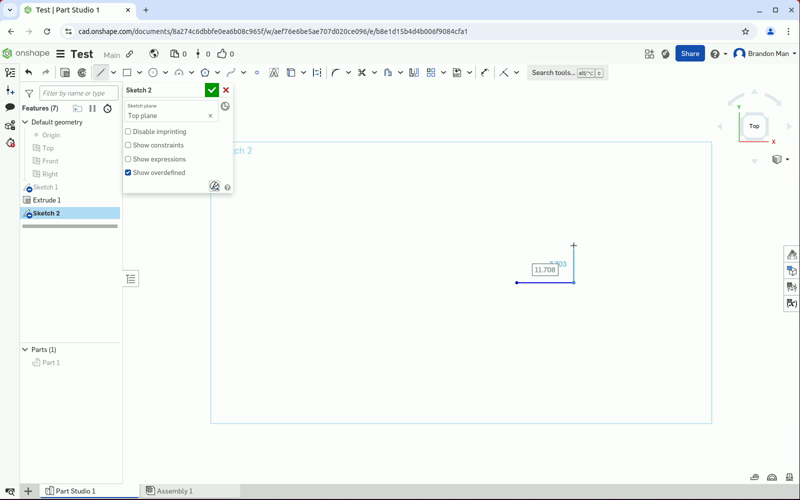
key_up(shift)
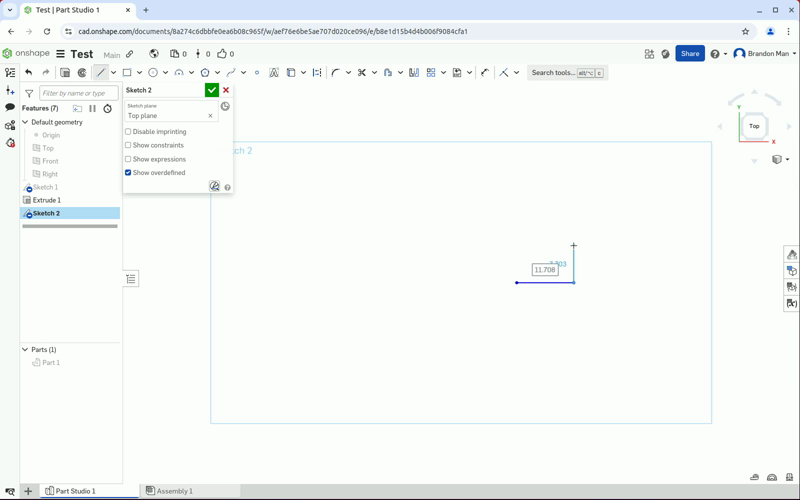
key_down(shift)
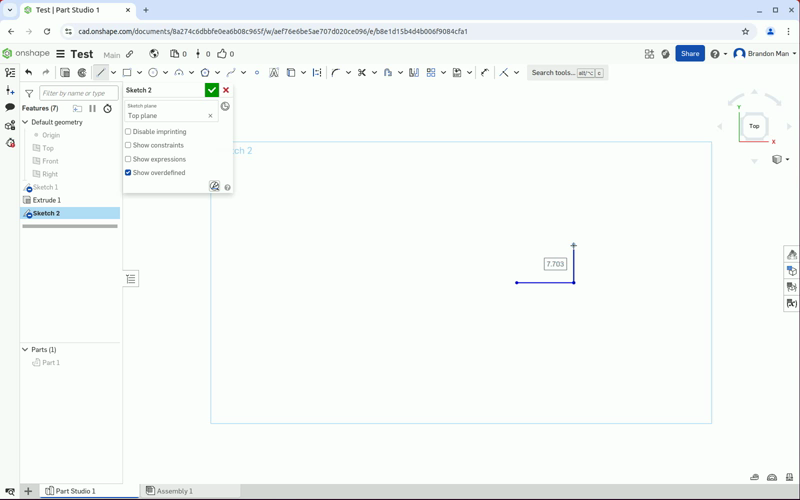
mouse_move(589, 245)
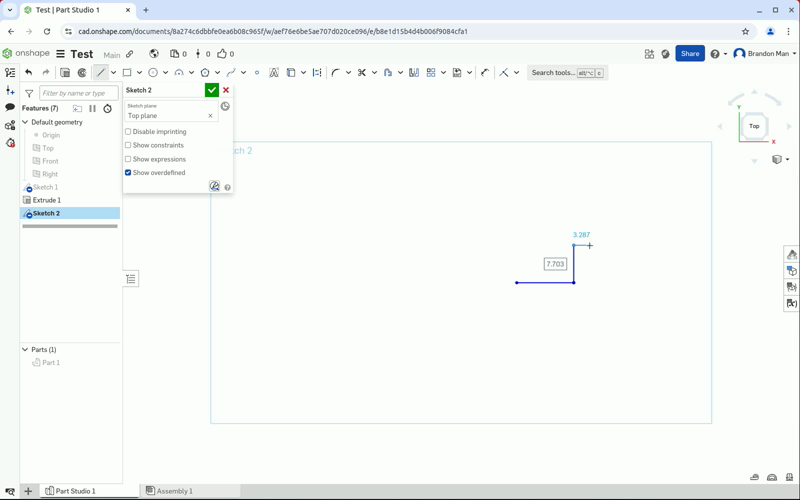
mouse_move(516, 245)
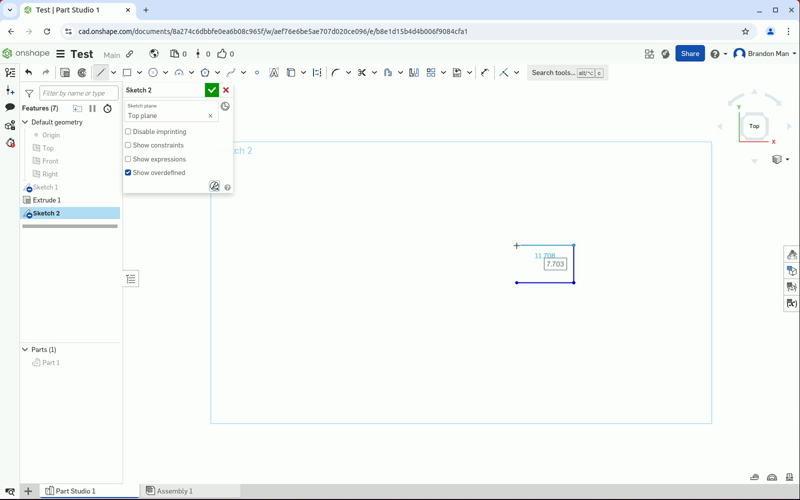
click(516, 245)
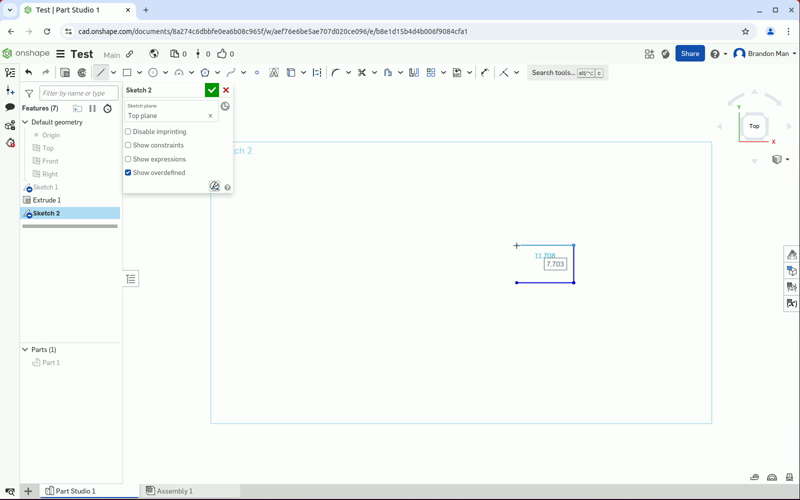
key_up(shift)
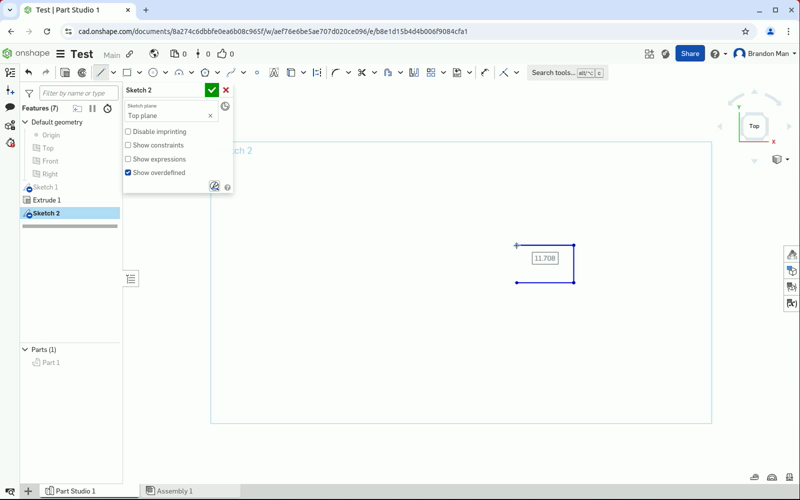
mouse_move(546, 245)
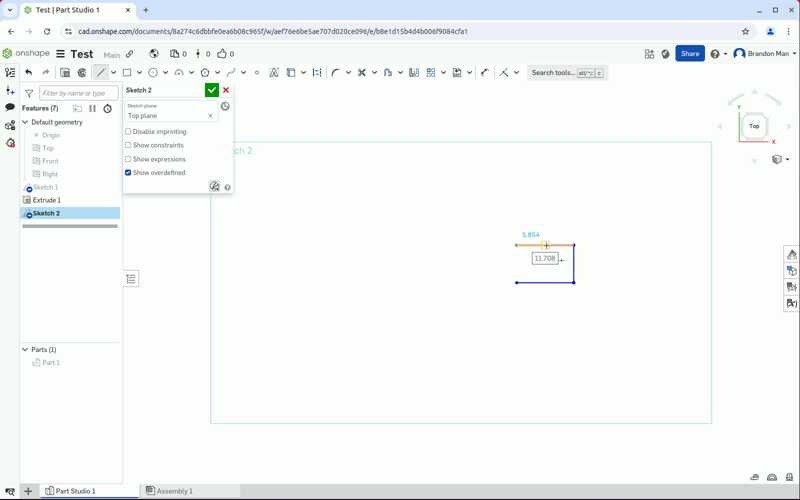
key_down(shift)
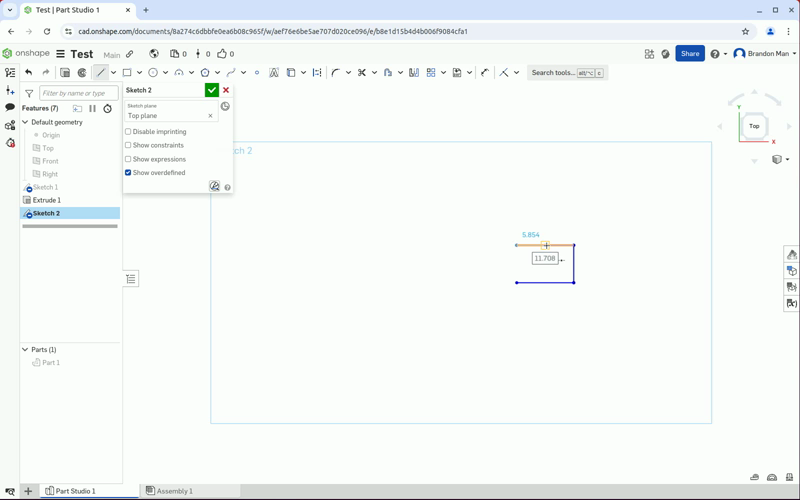
mouse_move(516, 282)
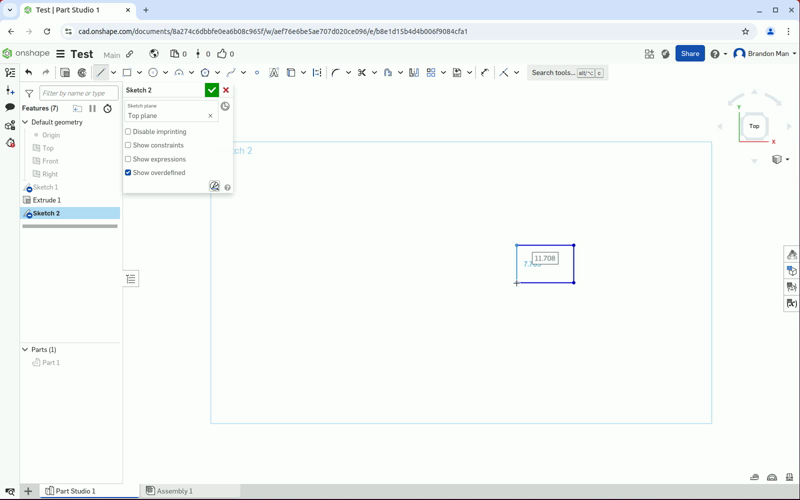
key_up(shift)
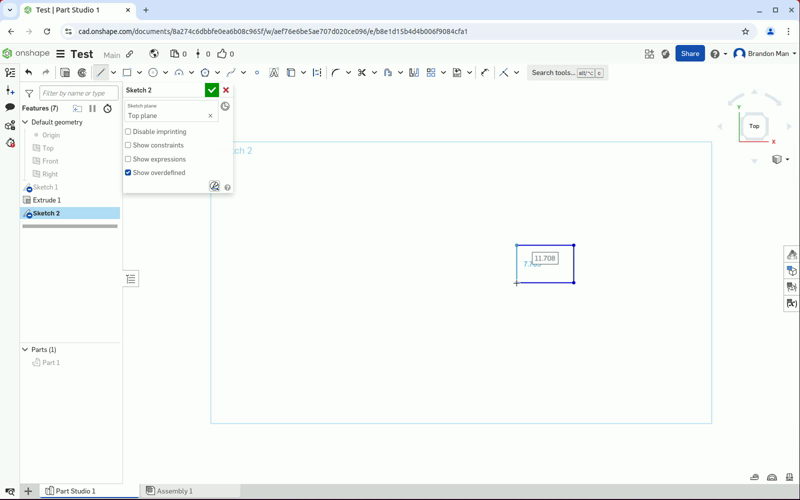
click(516, 282)
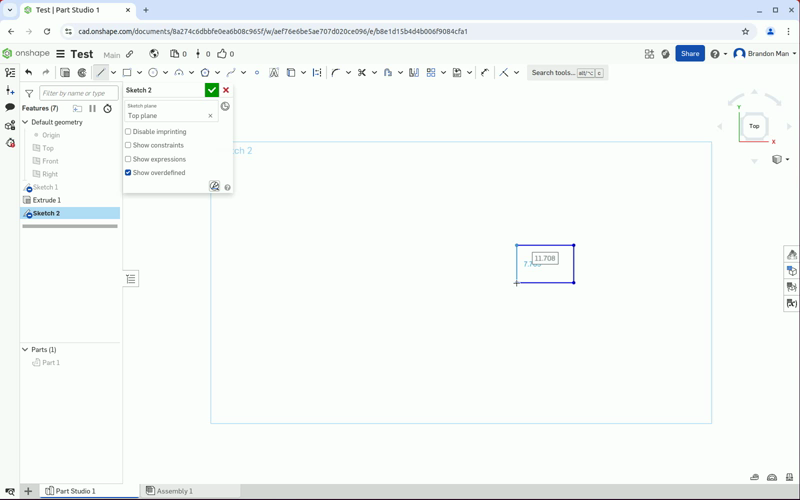
key(esc)
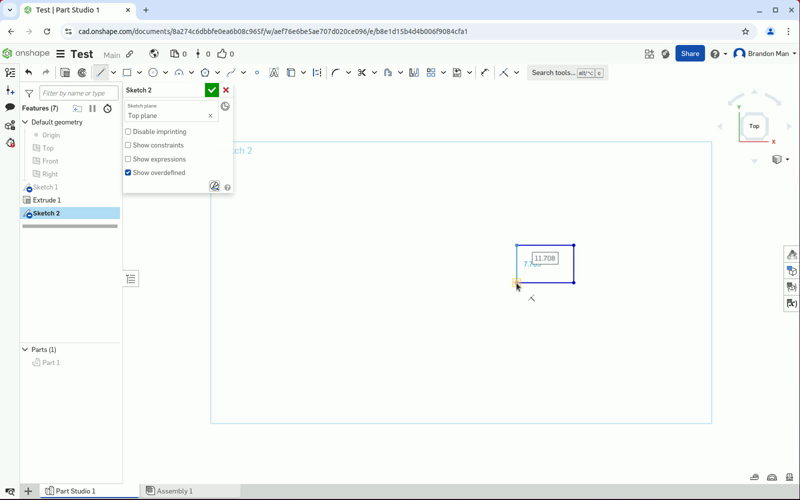
mouse_move(546, 277)
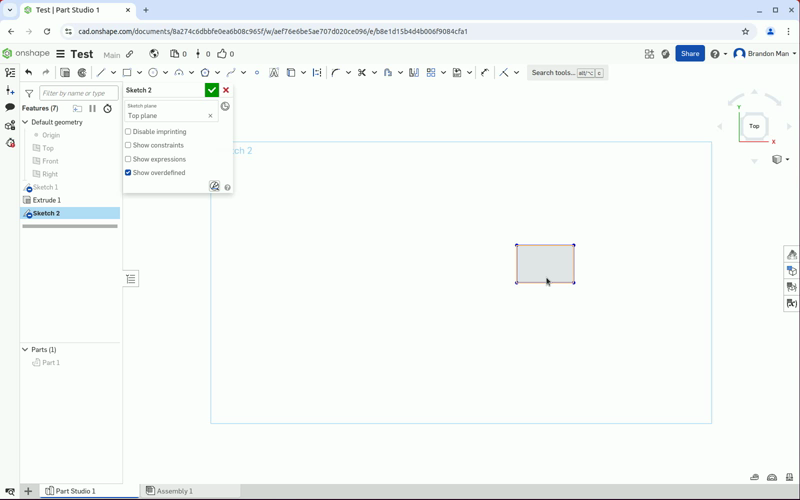
click(546, 277)
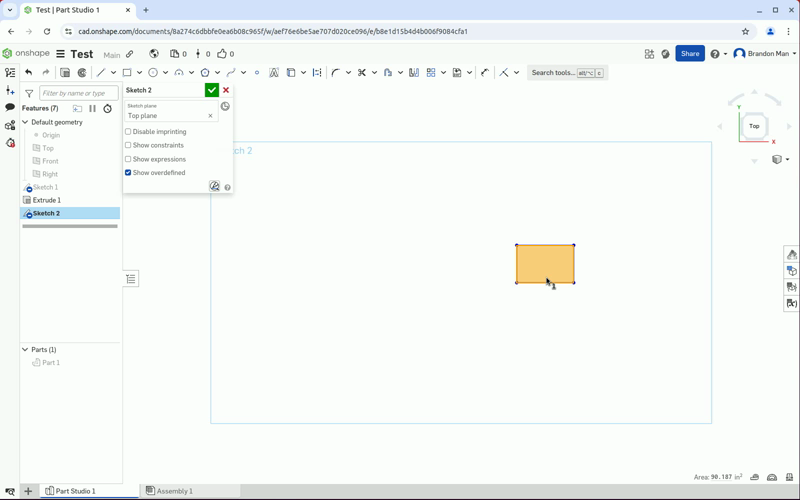
mouse_move(73, 352)
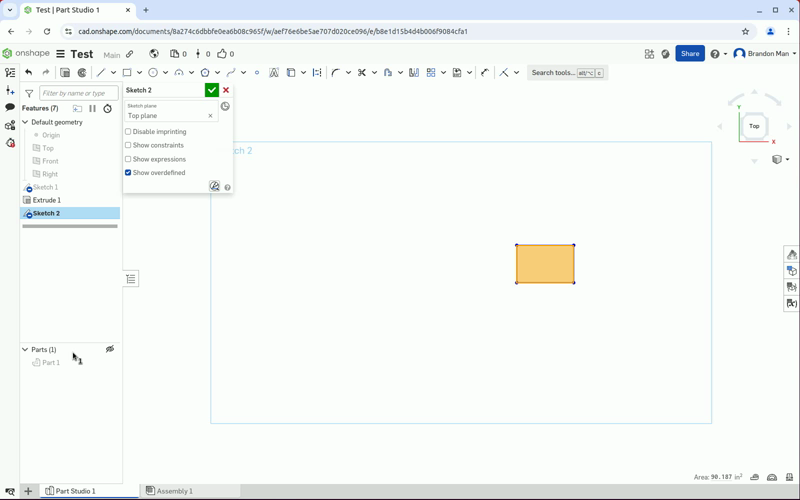
key(shift+y)
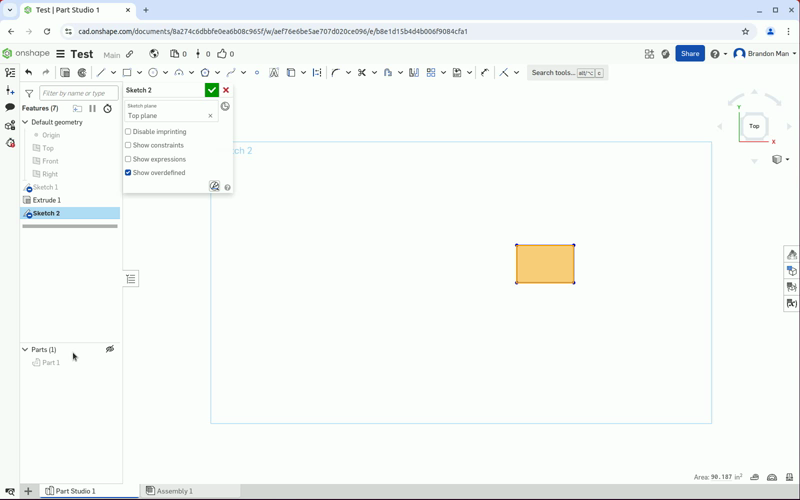
key(shift+e)
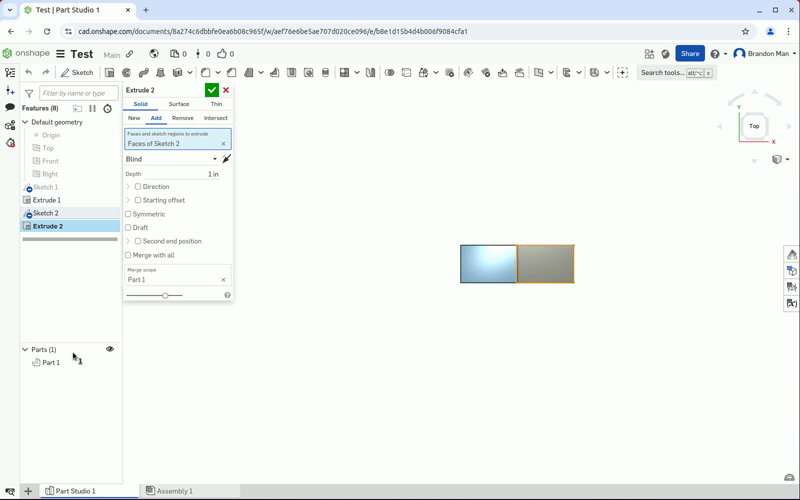
mouse_move(143, 106)
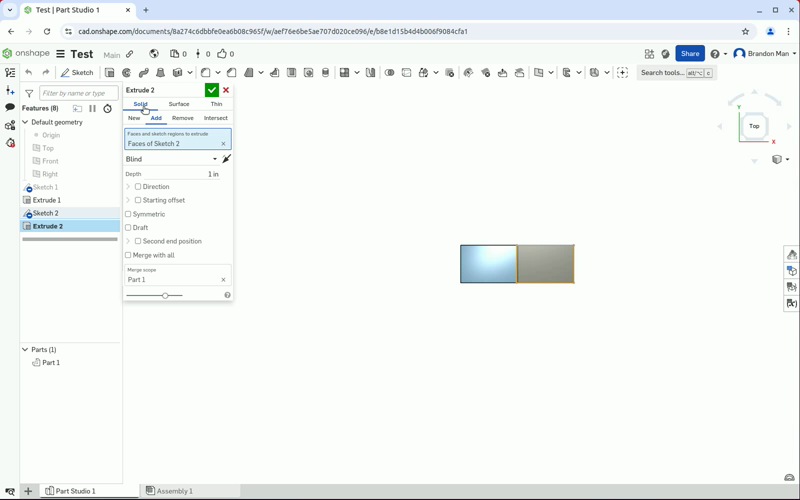
click(143, 106)
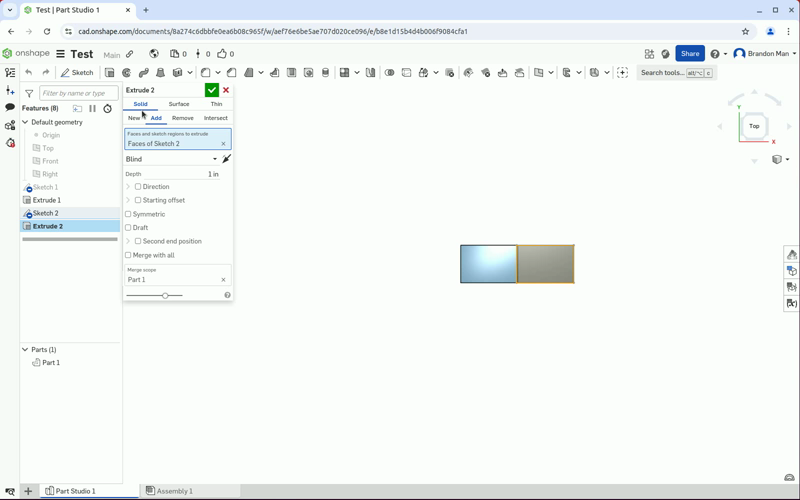
mouse_move(137, 120)
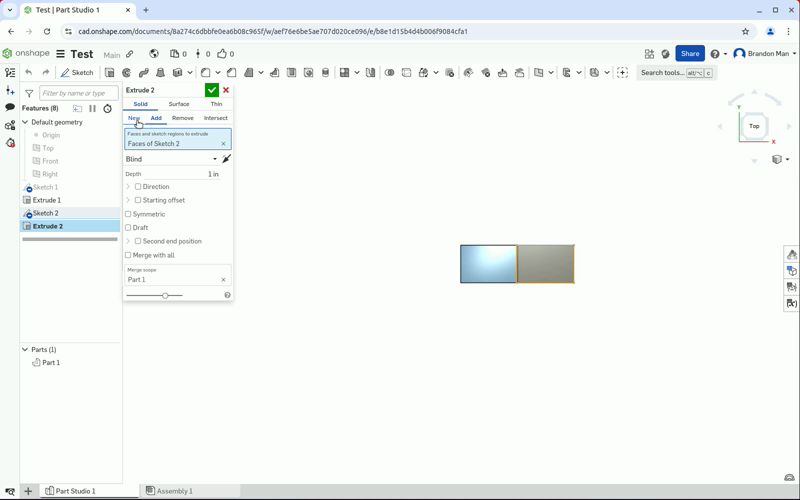
click(137, 120)
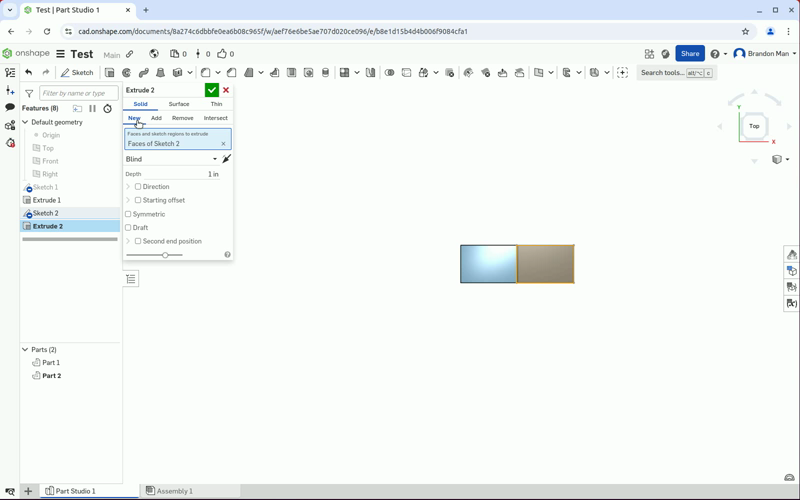
key(tab, 4)
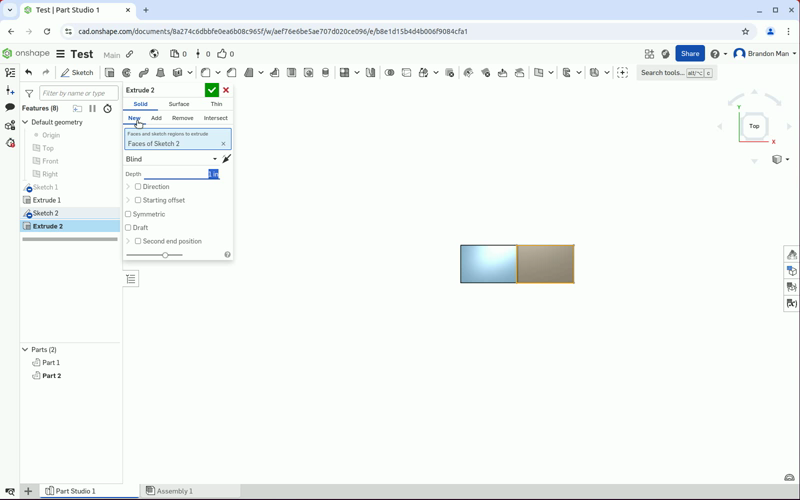
text(6.74)
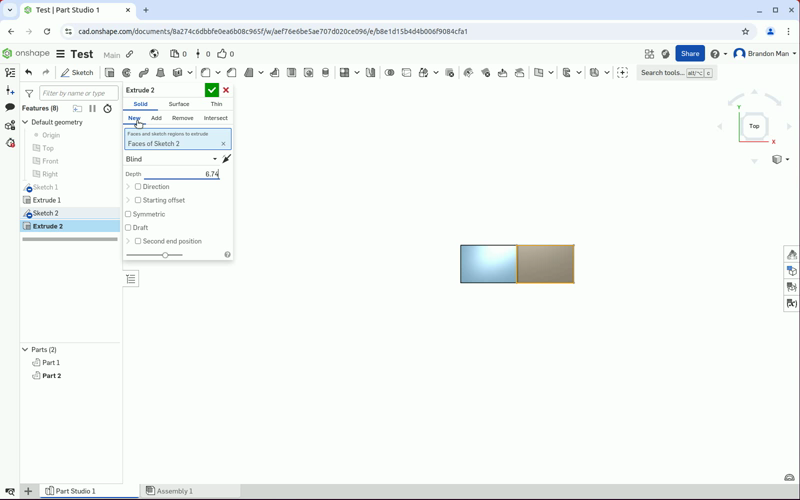
key(enter)
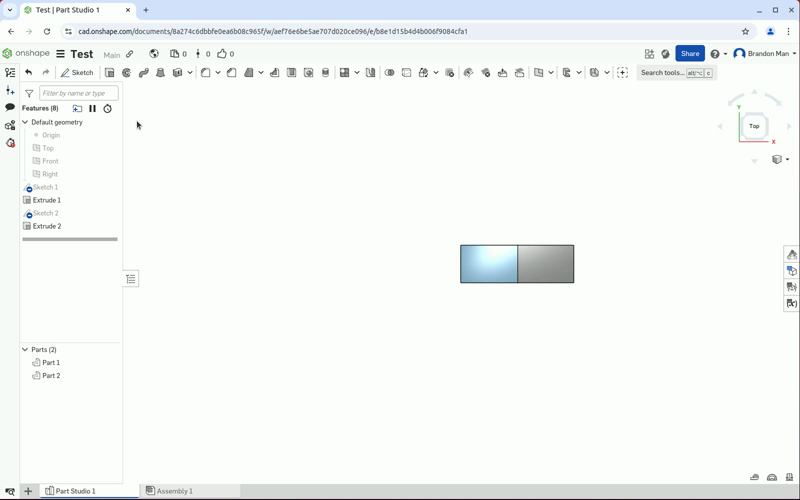
key(shift+h)
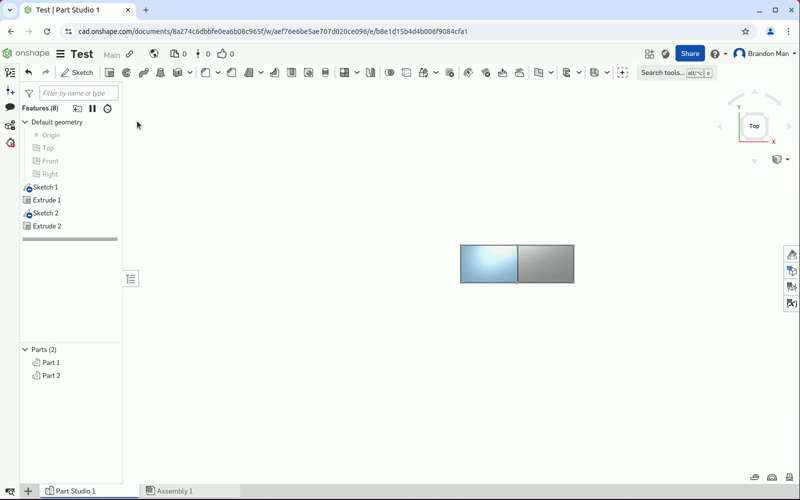
key(shift+h)
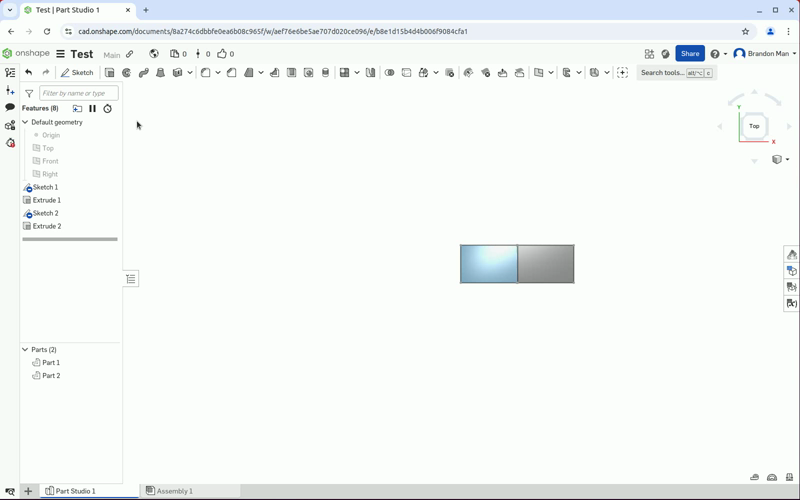
key(shift+7)
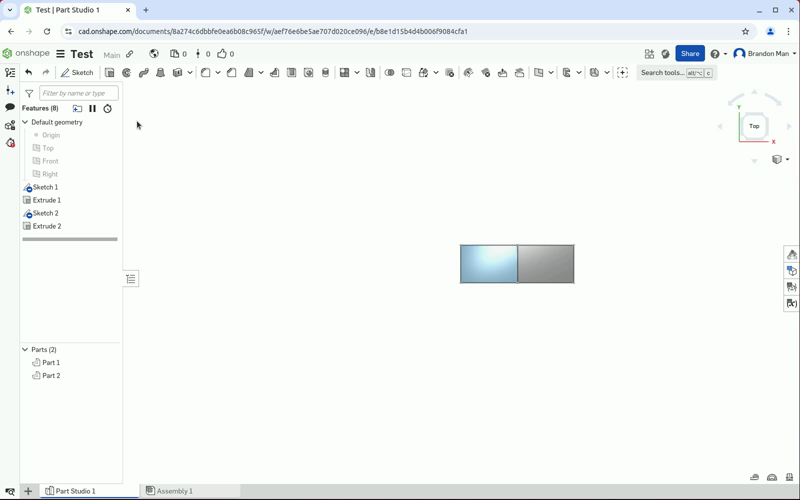
key(up, 3)
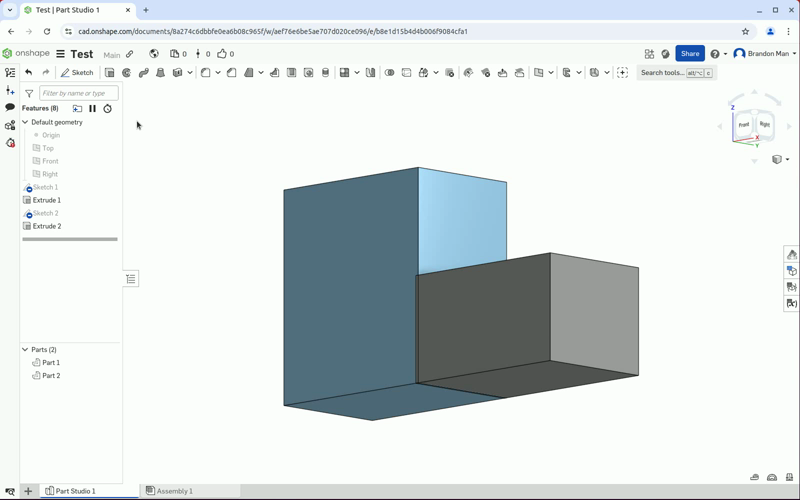
key(left, 3)
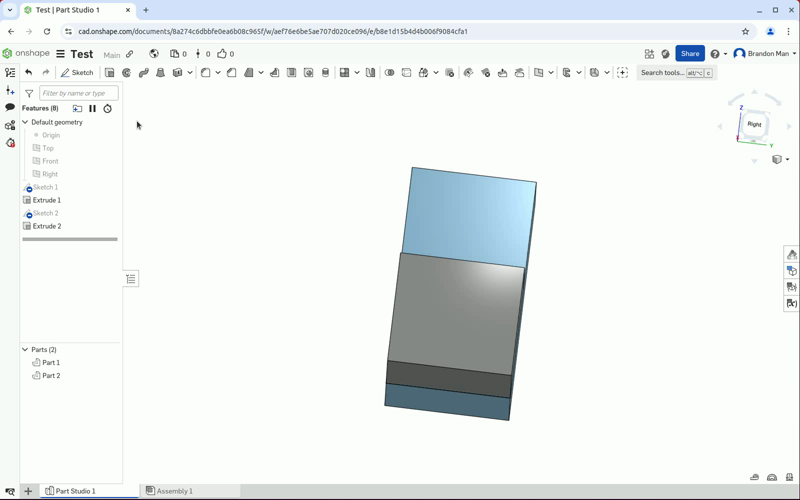
key(right, 3)
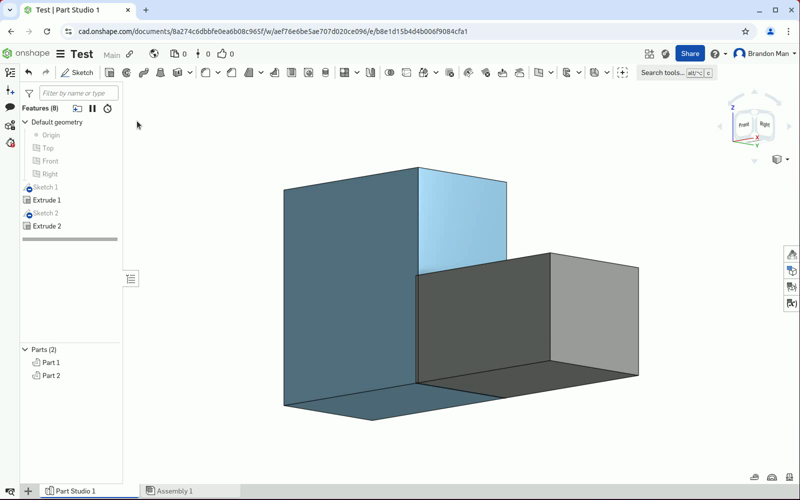
key(down, 3)
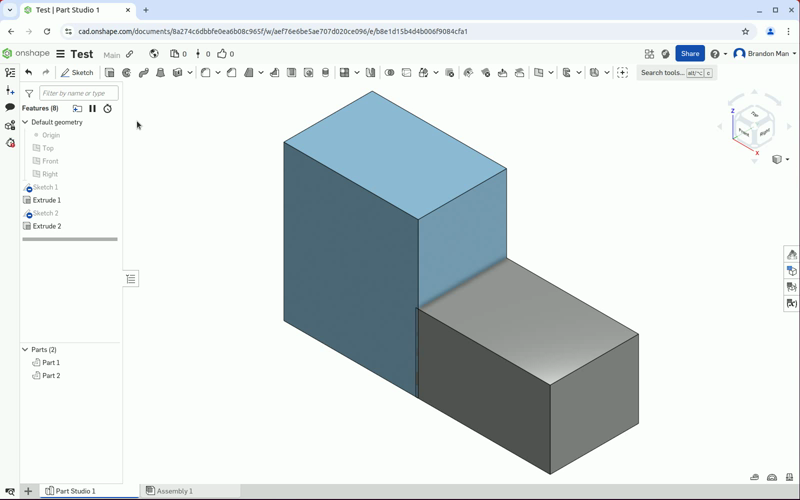
mouse_move(73, 189)
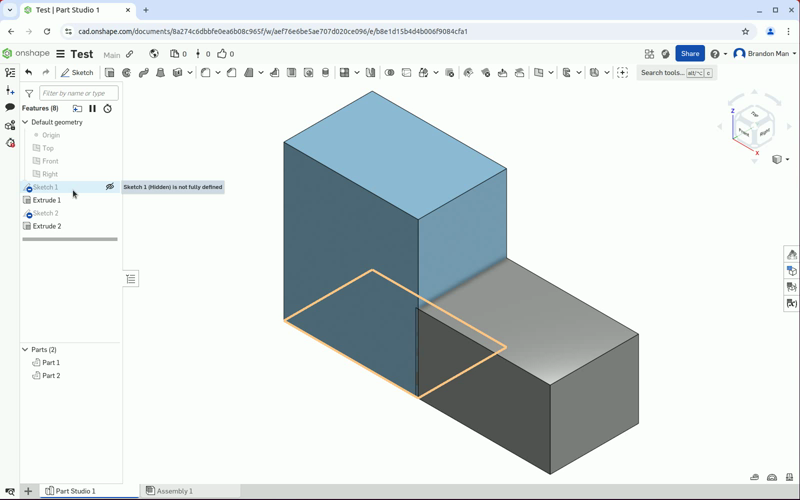
click(73, 189)